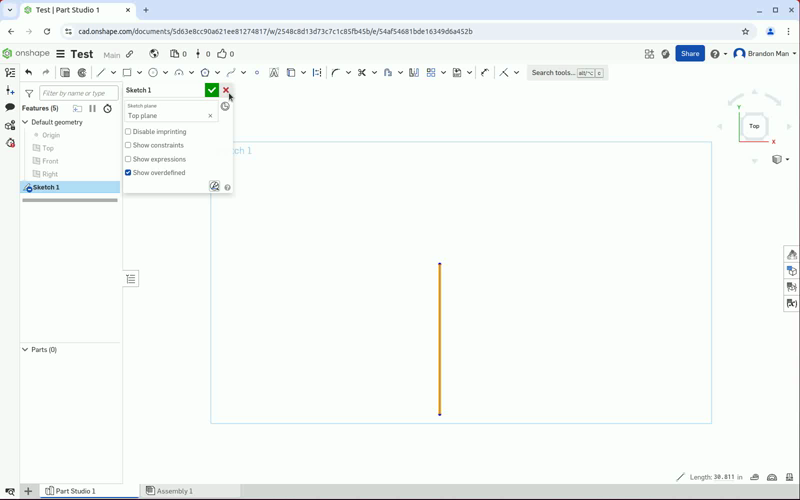
key(shift+h)
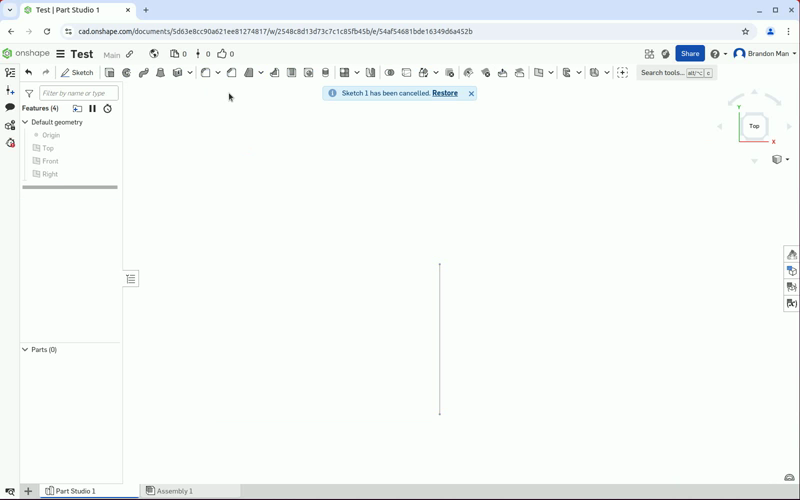
key(shift+s)
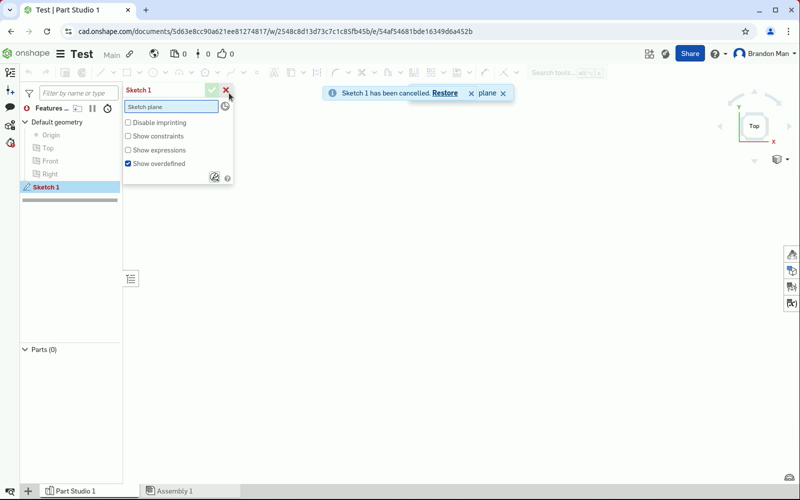
mouse_move(73, 150)
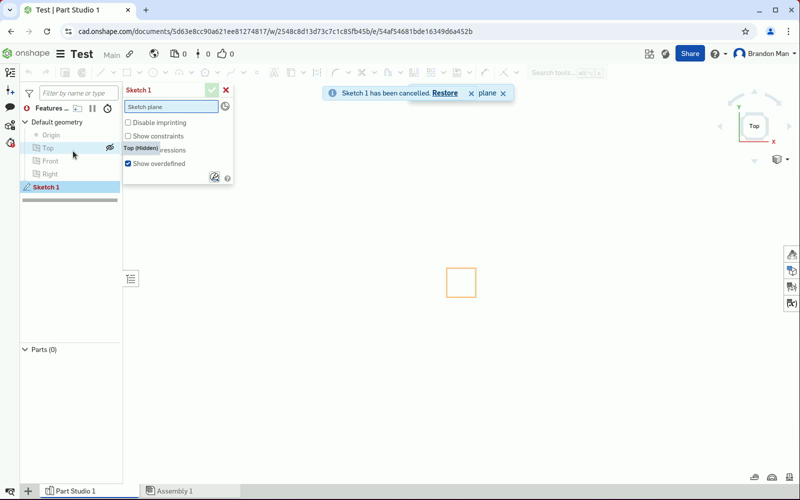
click(73, 150)
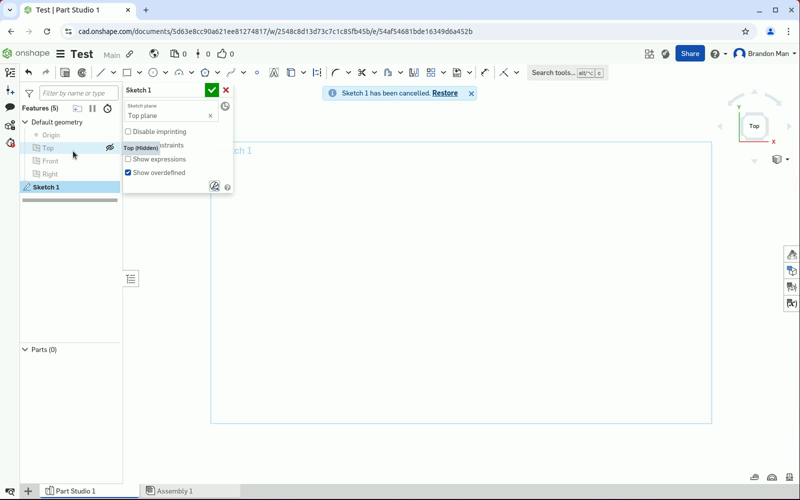
mouse_move(73, 352)
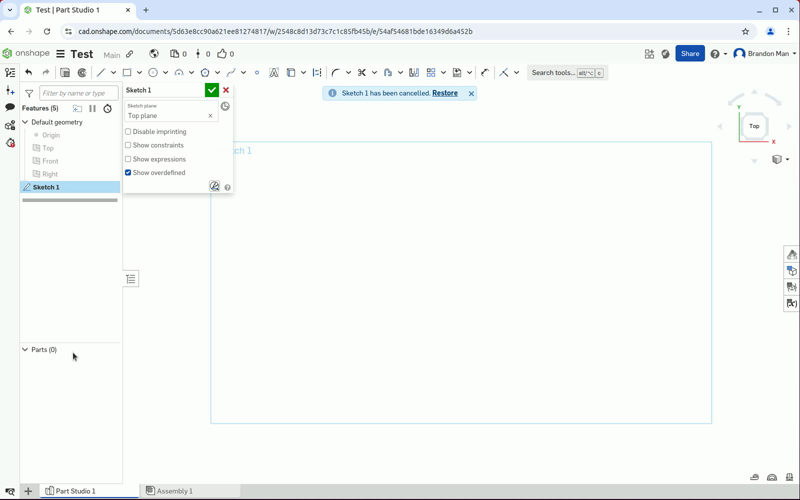
key(y)
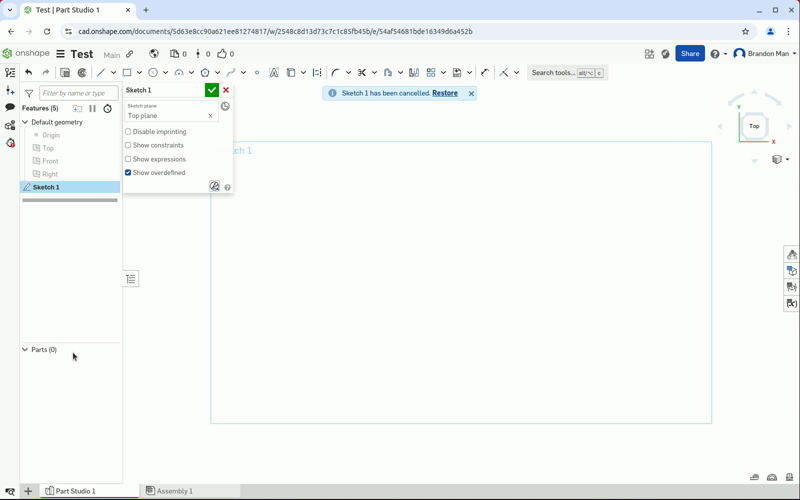
key(l)
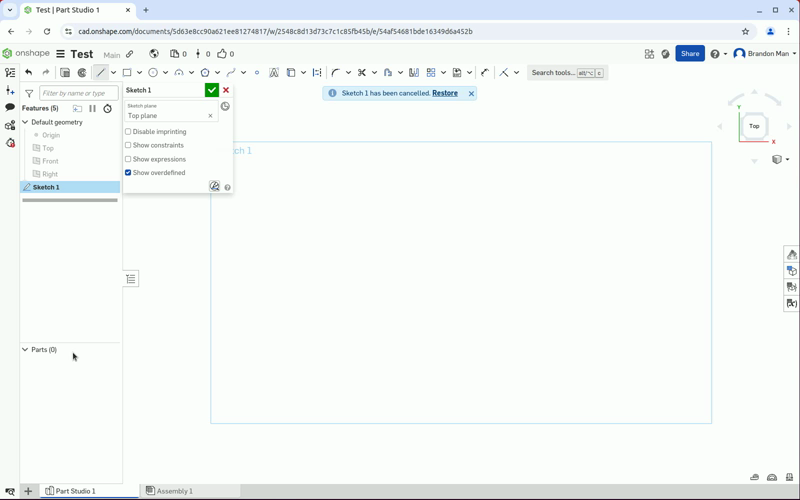
key_down(shift)
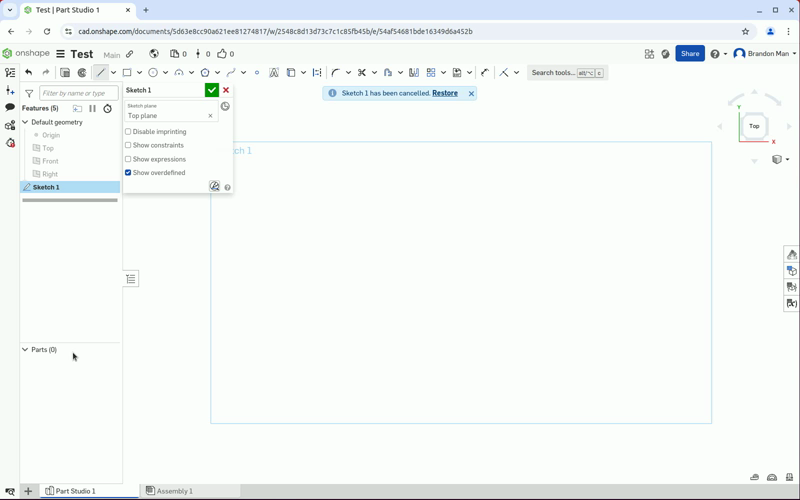
mouse_move(427, 327)
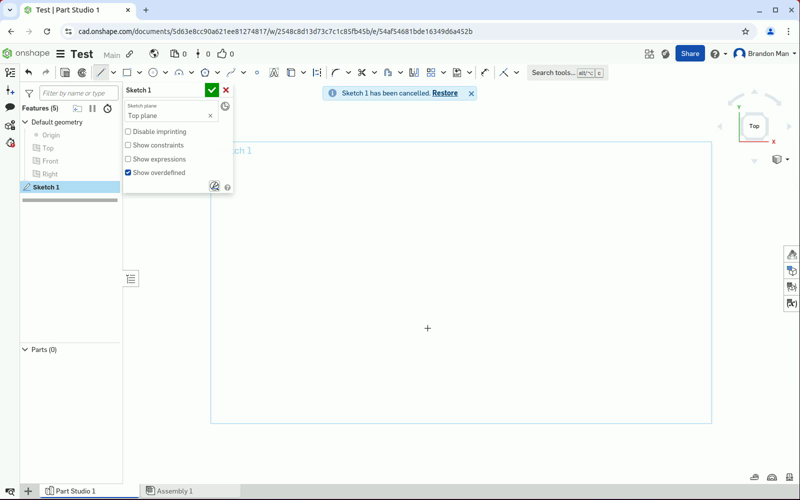
click(427, 327)
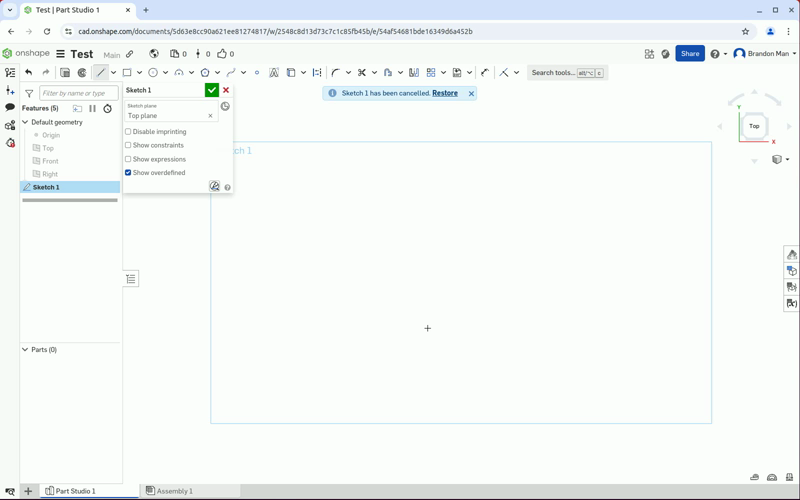
key_up(shift)
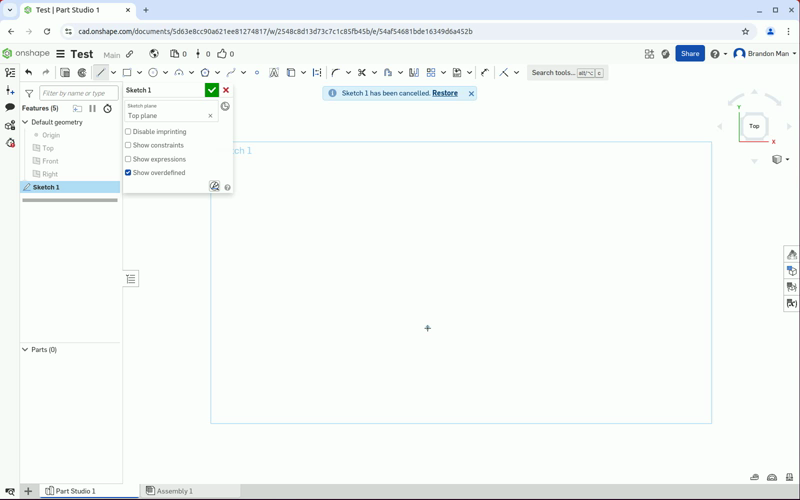
key_down(shift)
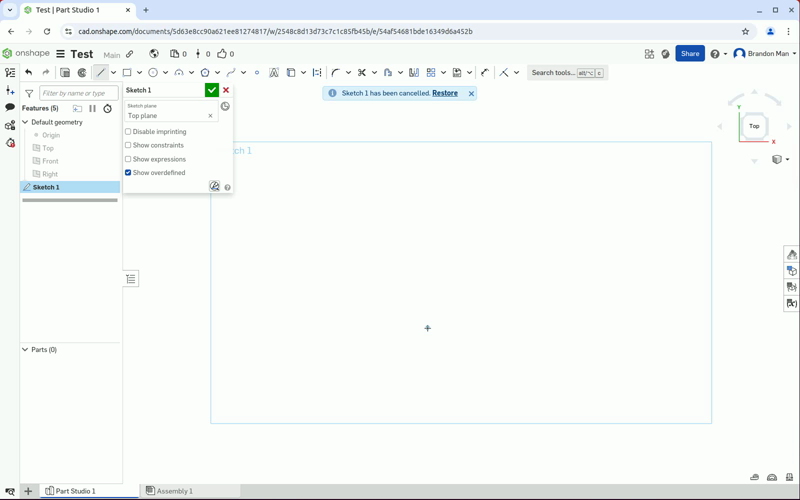
mouse_move(498, 327)
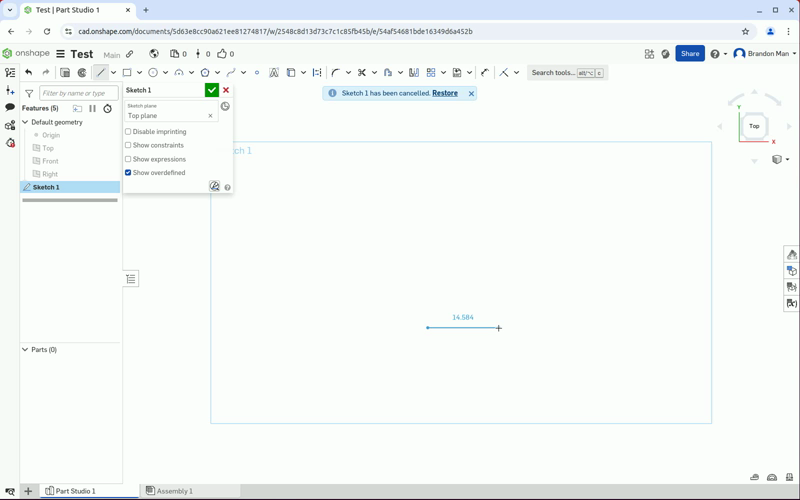
click(498, 327)
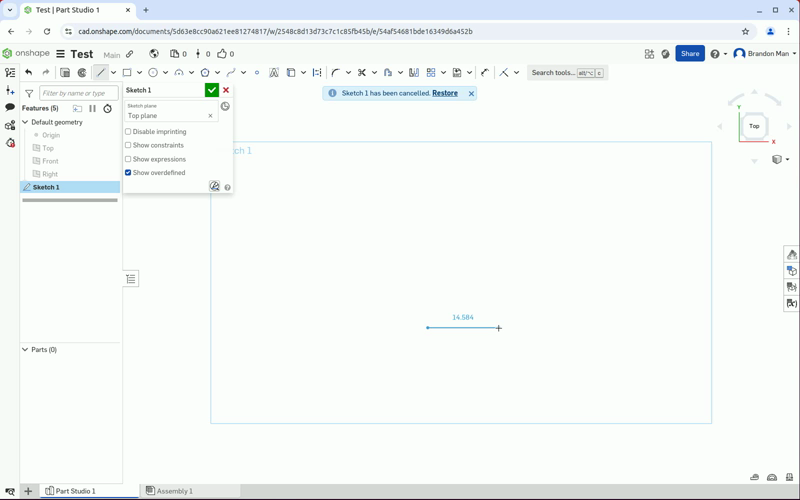
key_up(shift)
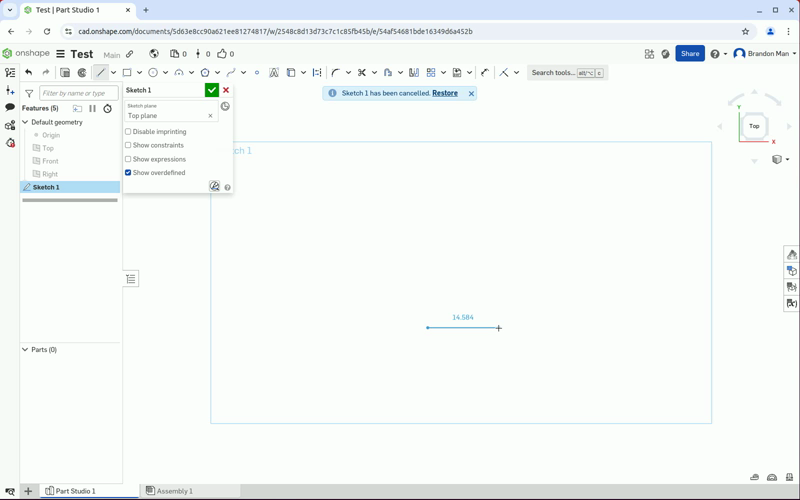
key_down(shift)
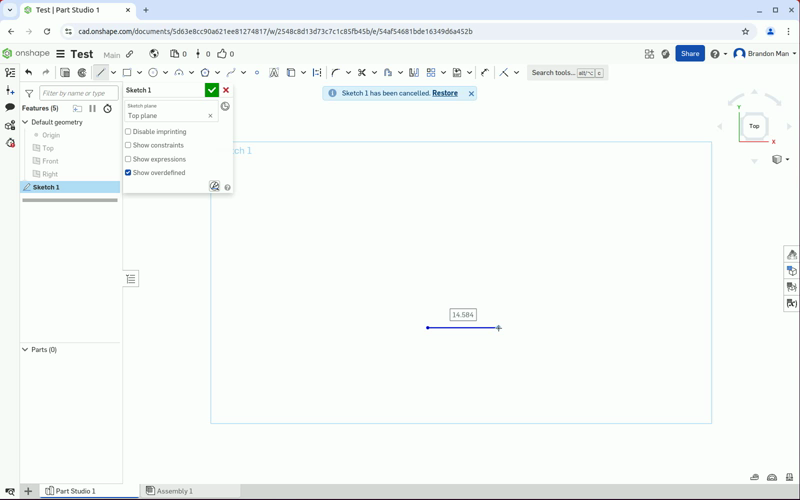
mouse_move(498, 201)
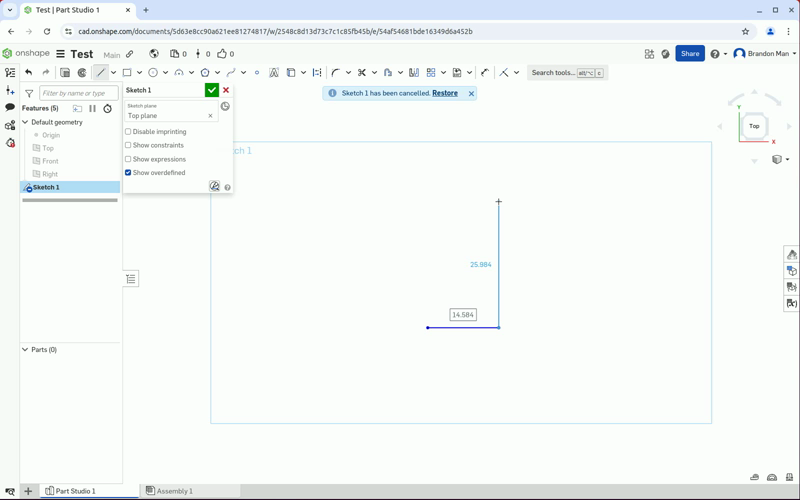
click(498, 201)
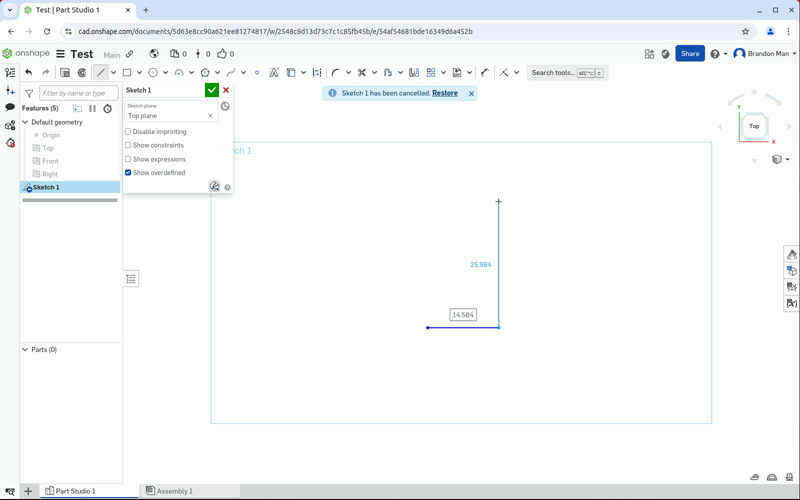
key_up(shift)
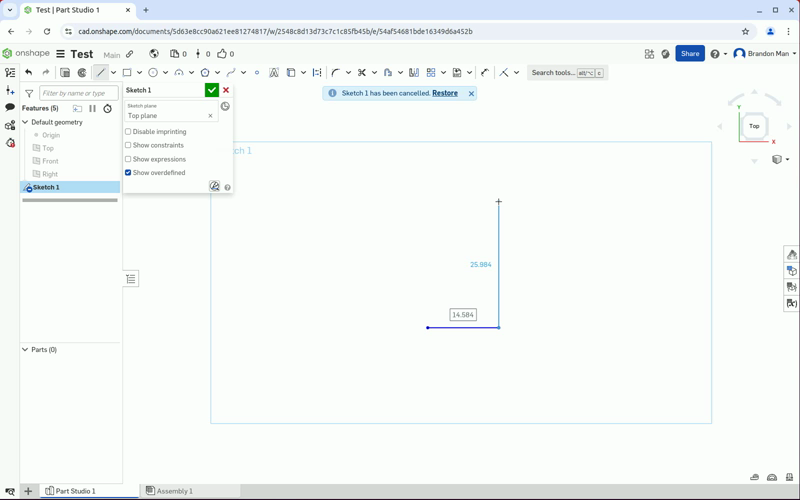
key_down(shift)
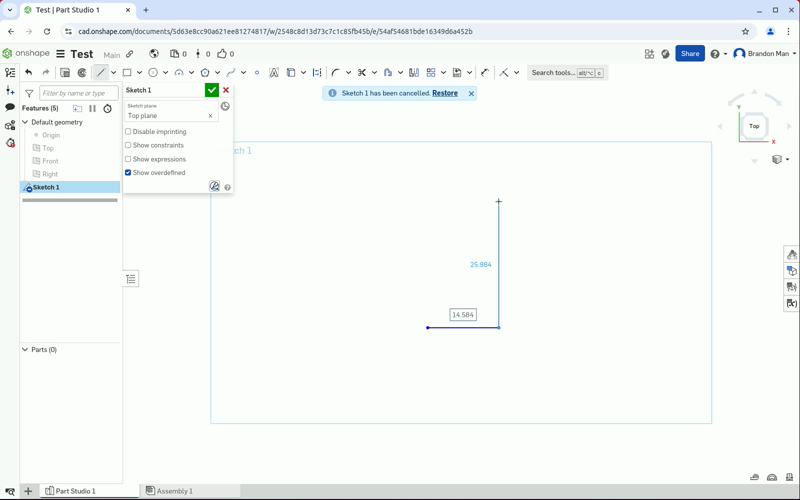
mouse_move(427, 201)
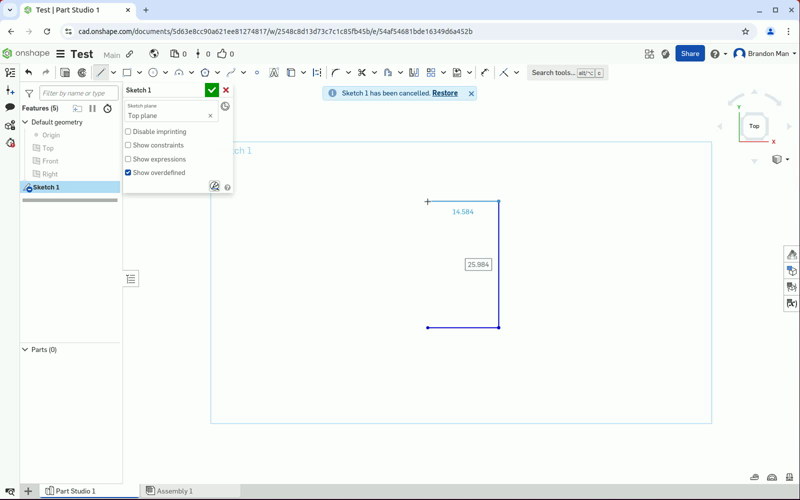
click(427, 201)
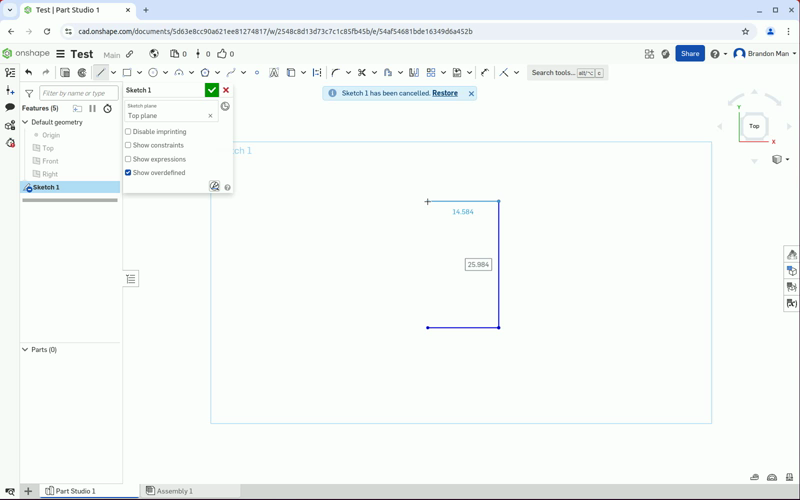
key_up(shift)
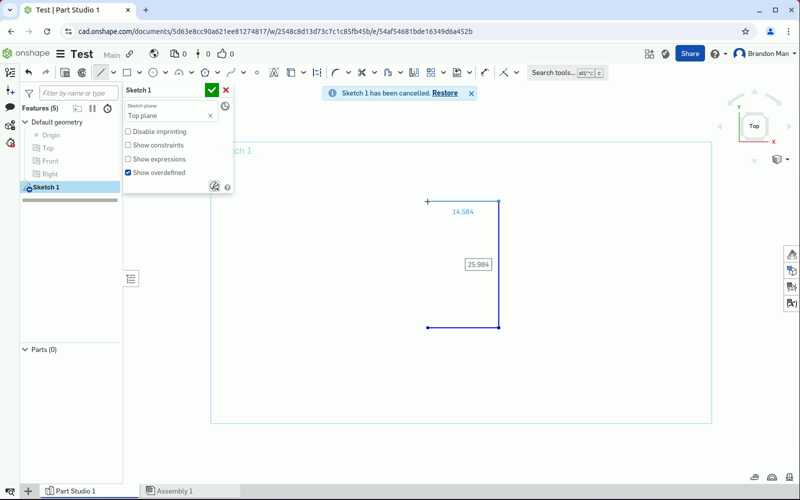
key_down(shift)
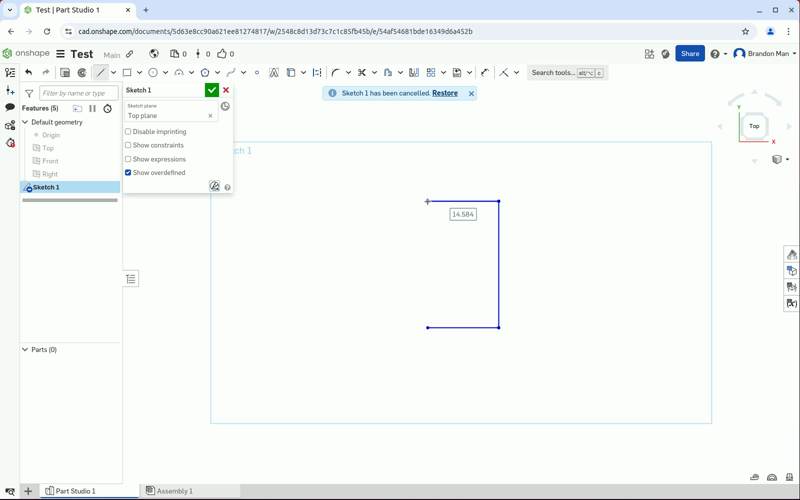
mouse_move(427, 327)
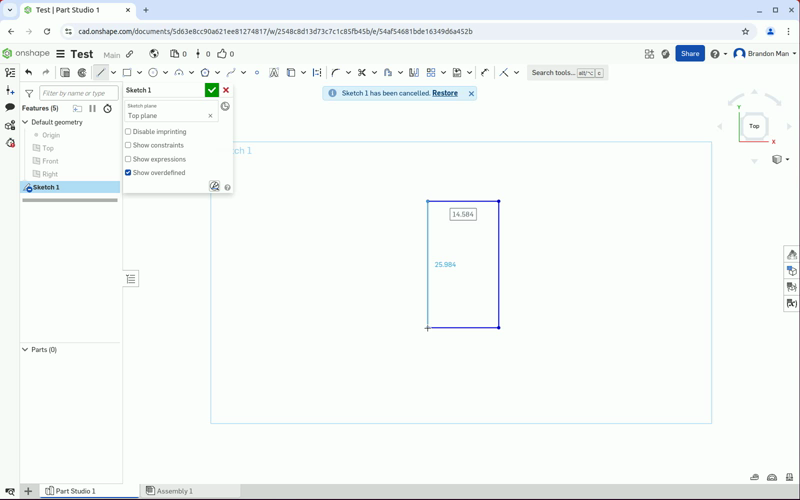
key_up(shift)
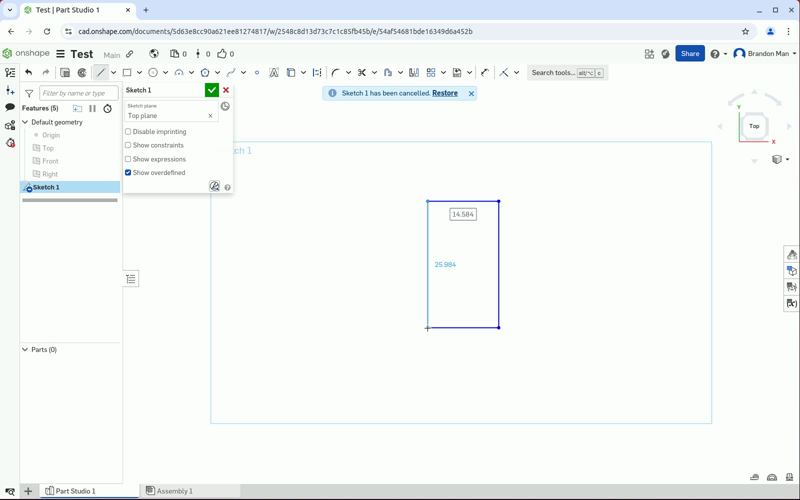
click(427, 327)
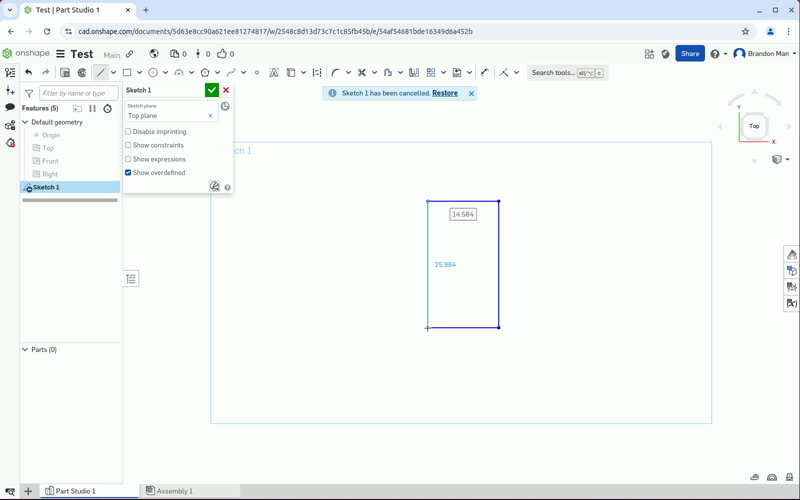
key(esc)
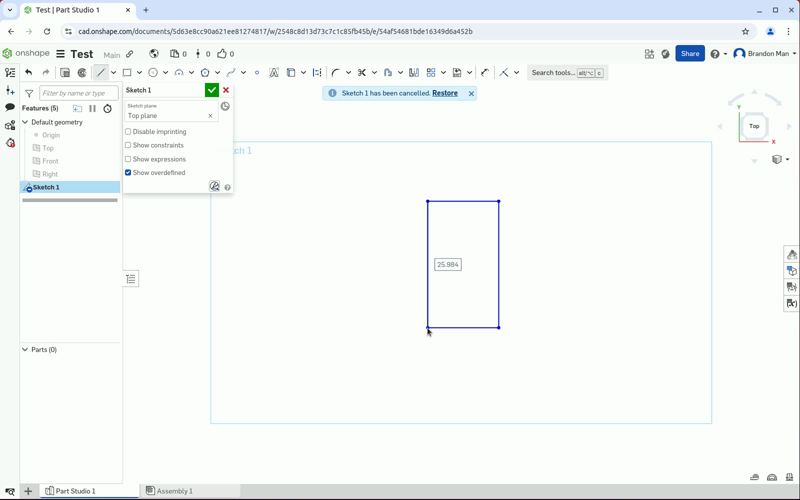
key(l)
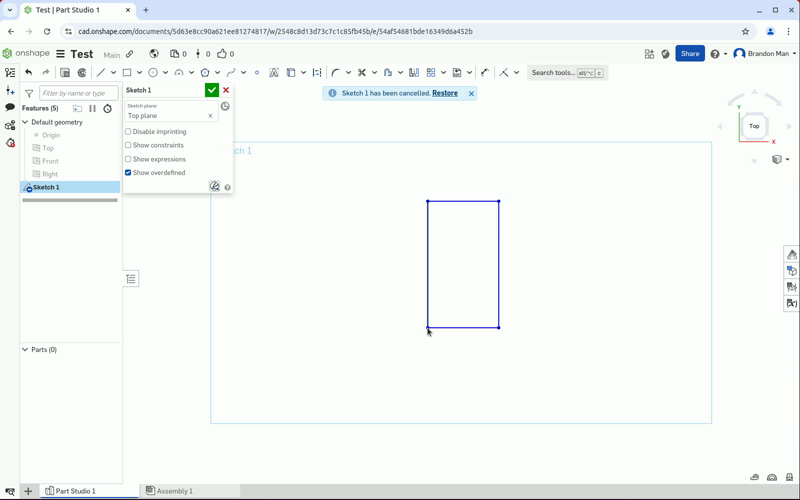
key_down(shift)
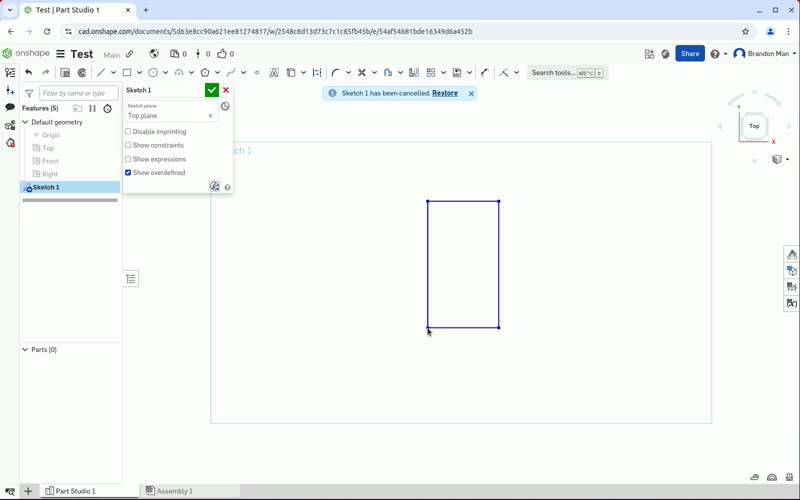
mouse_move(434, 320)
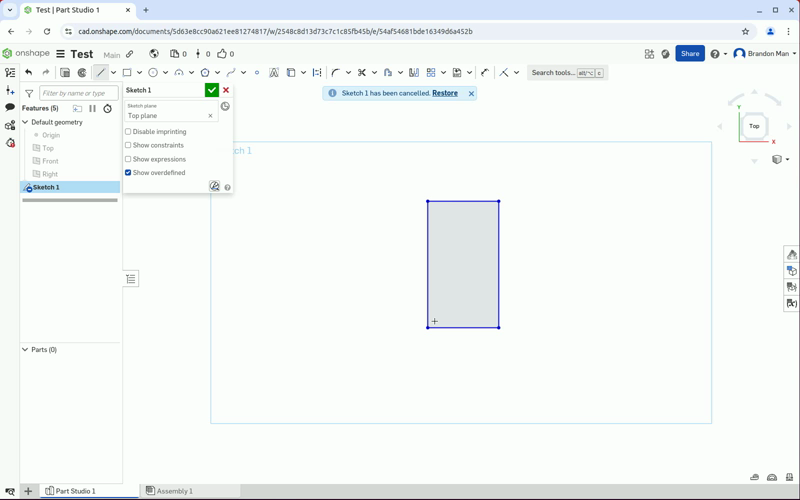
click(434, 320)
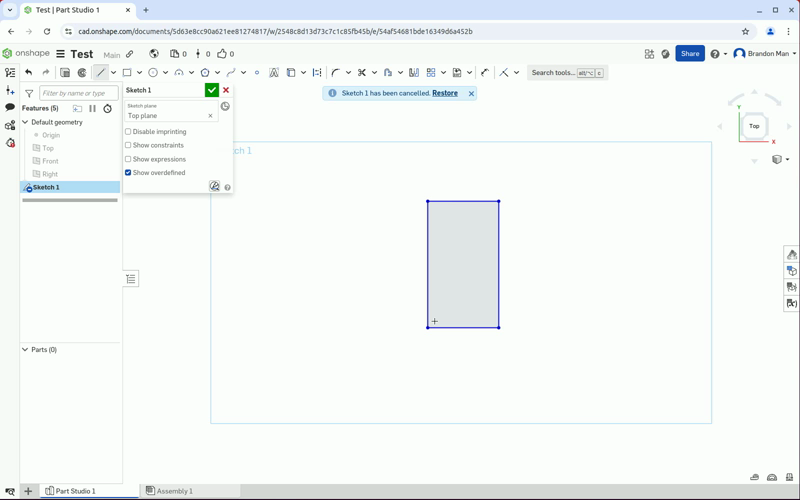
key_up(shift)
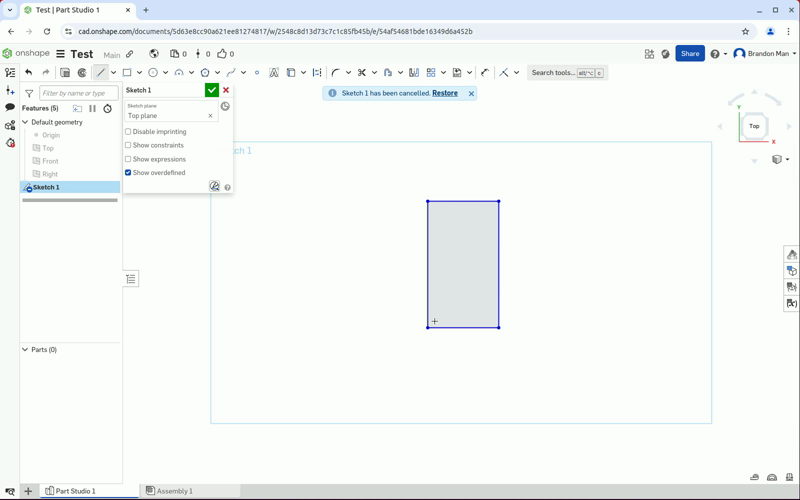
key_down(shift)
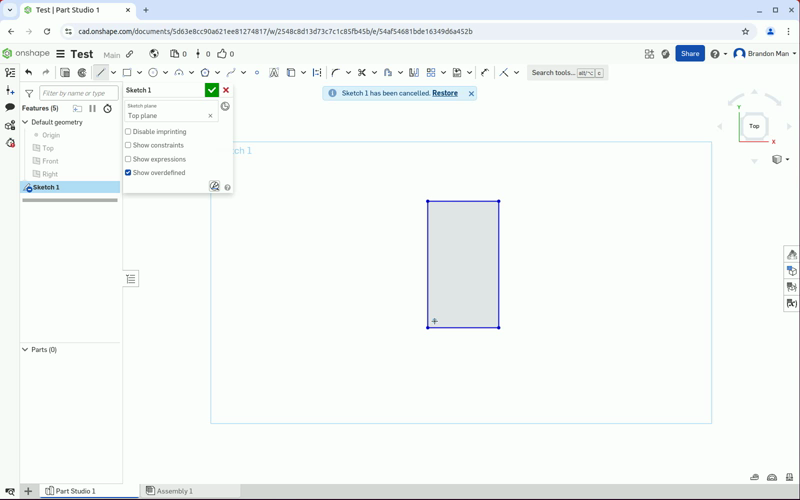
mouse_move(464, 320)
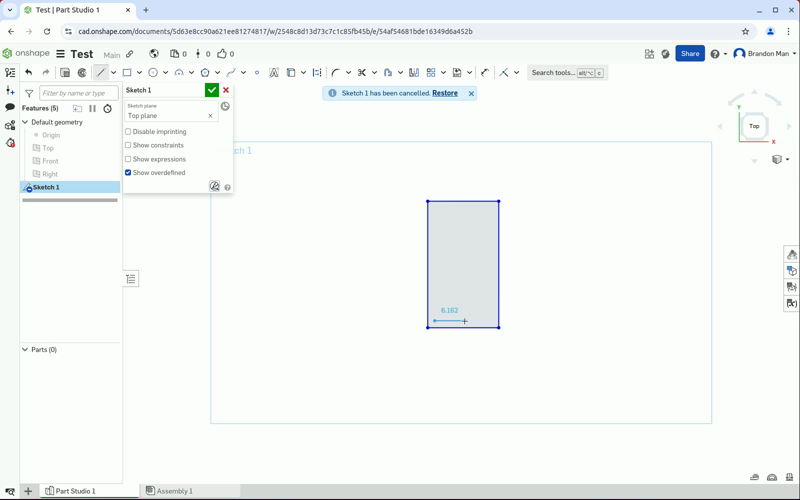
mouse_move(490, 320)
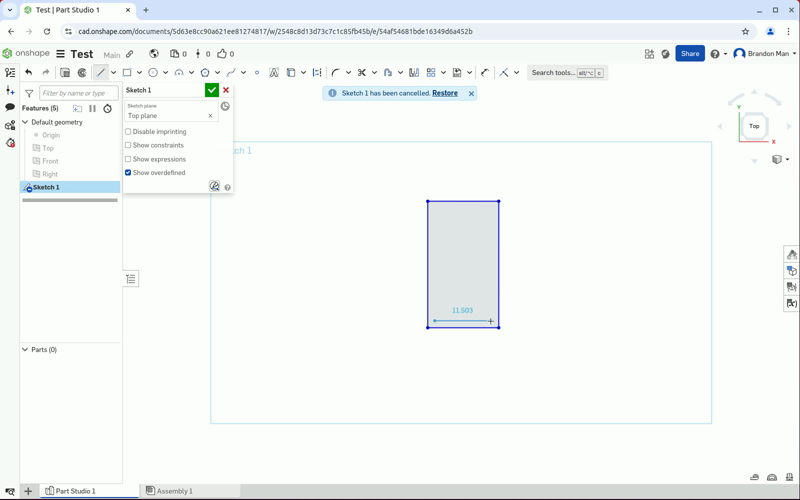
click(490, 320)
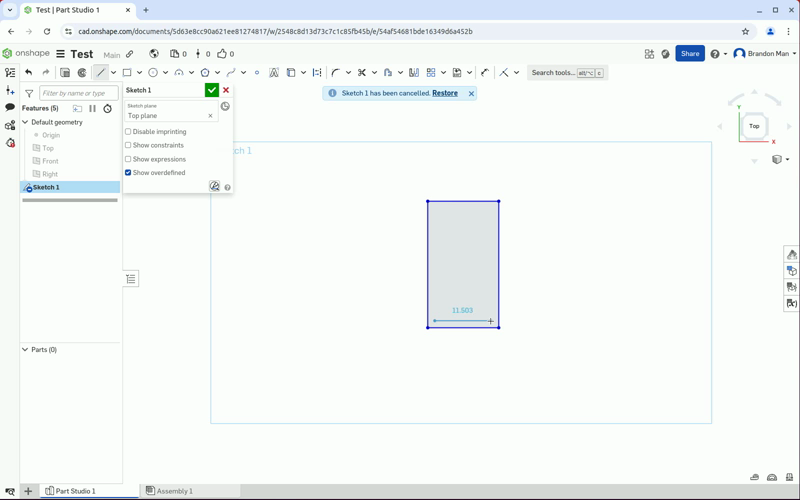
key_up(shift)
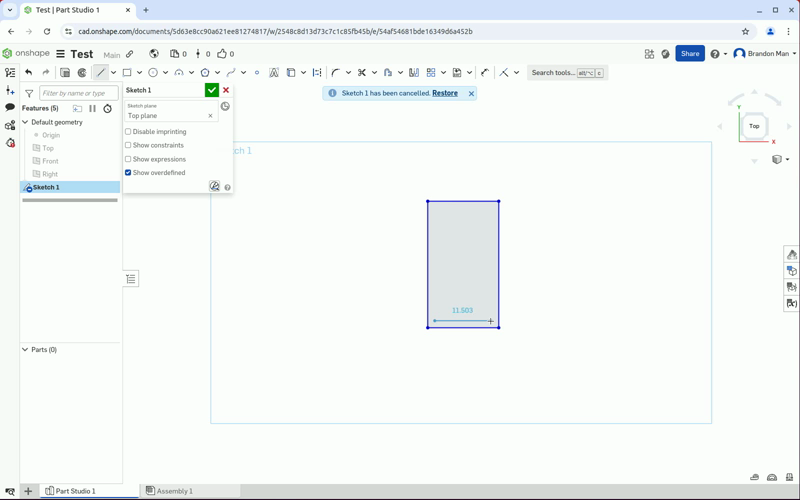
key_down(shift)
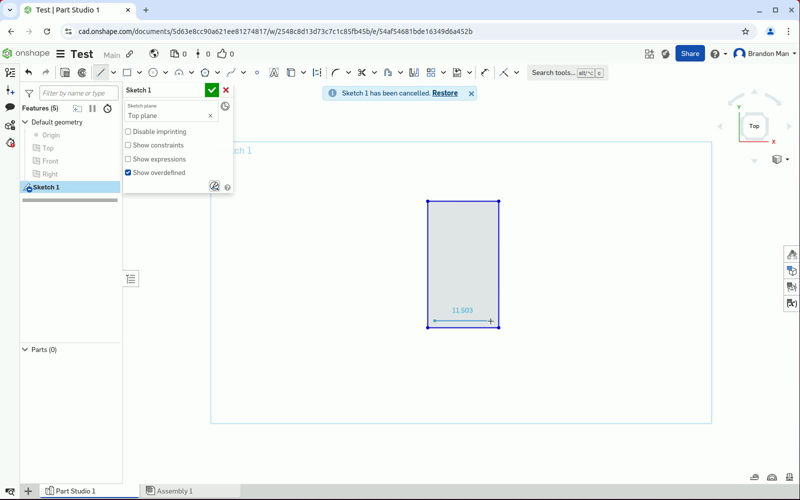
mouse_move(490, 207)
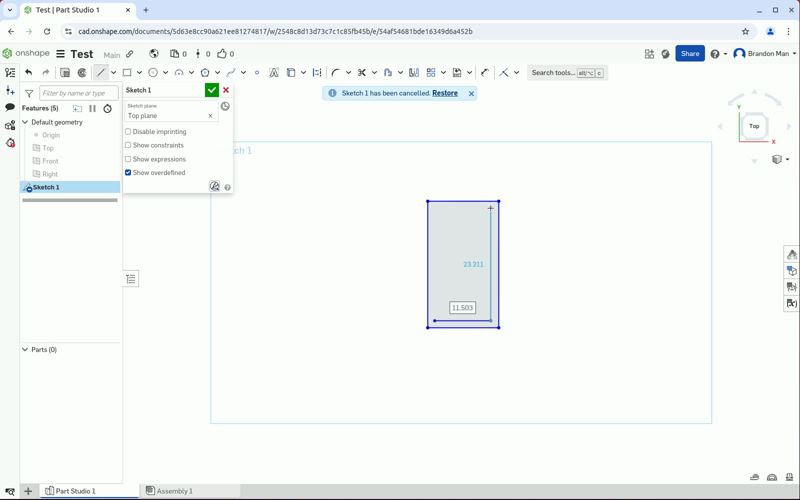
click(490, 207)
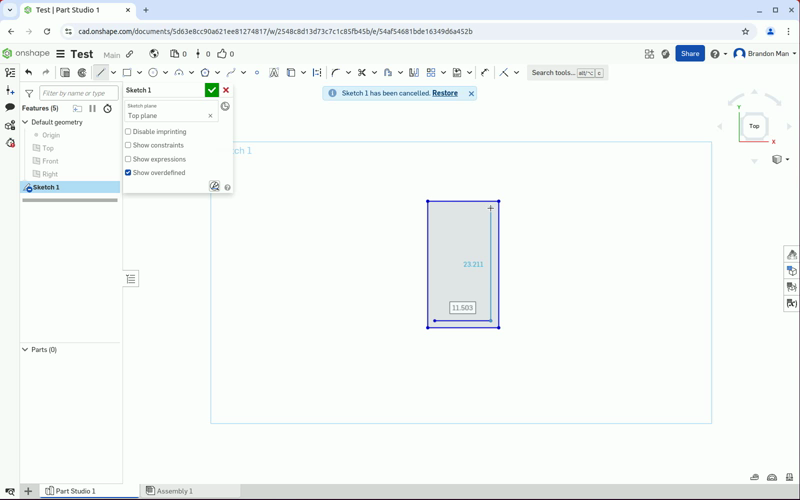
key_up(shift)
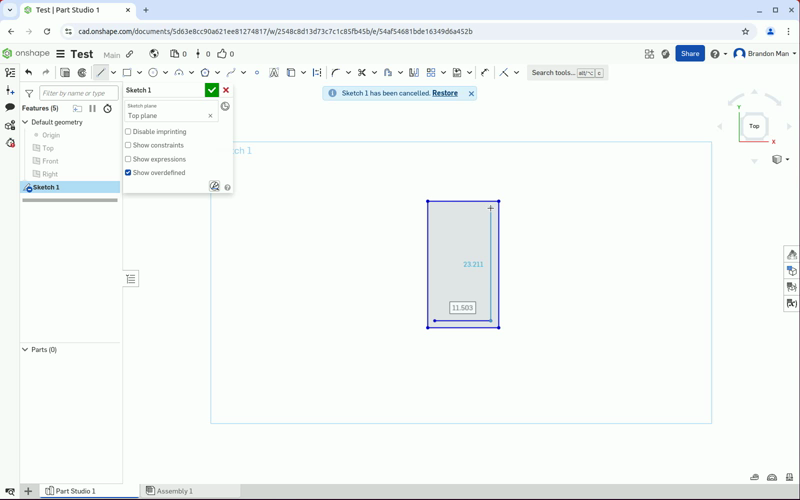
key_down(shift)
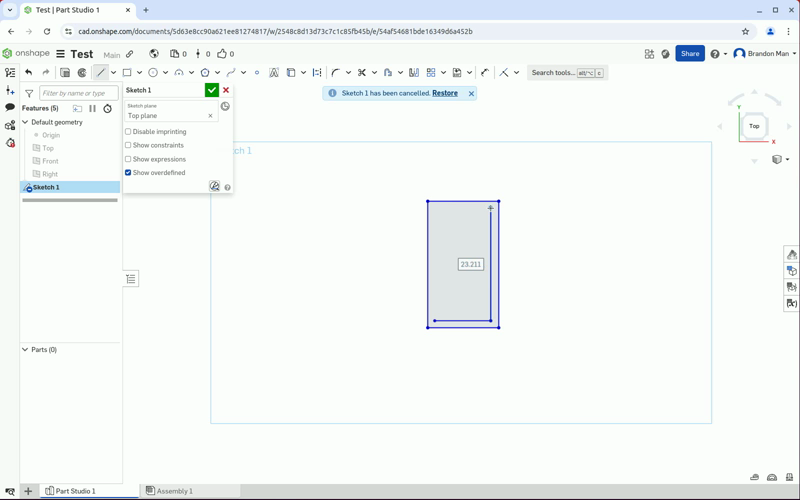
mouse_move(520, 207)
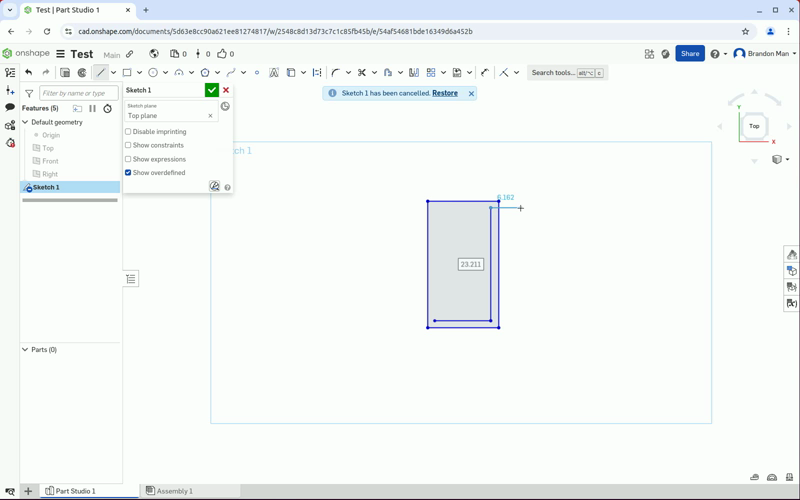
mouse_move(434, 207)
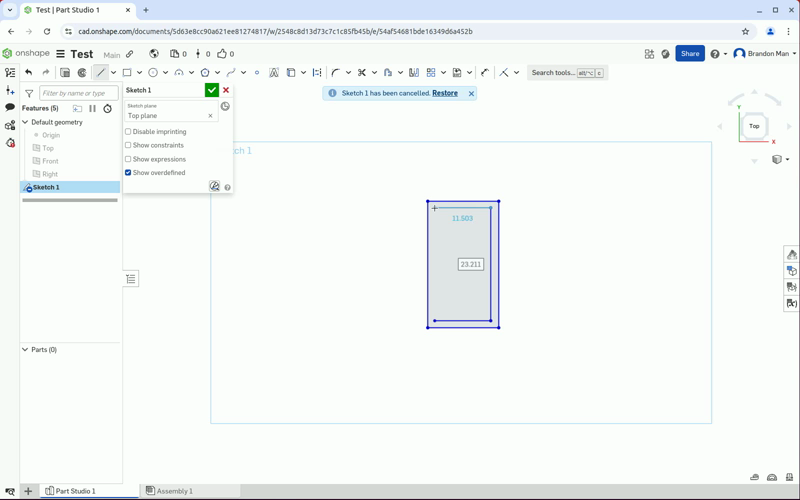
click(434, 207)
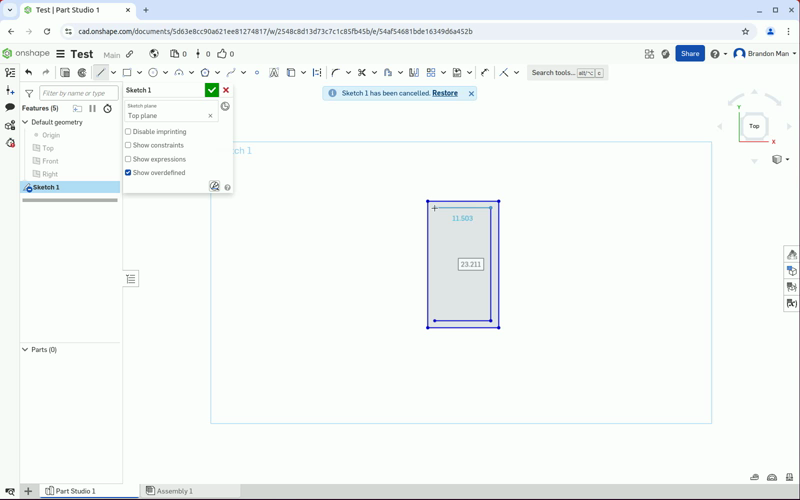
key_up(shift)
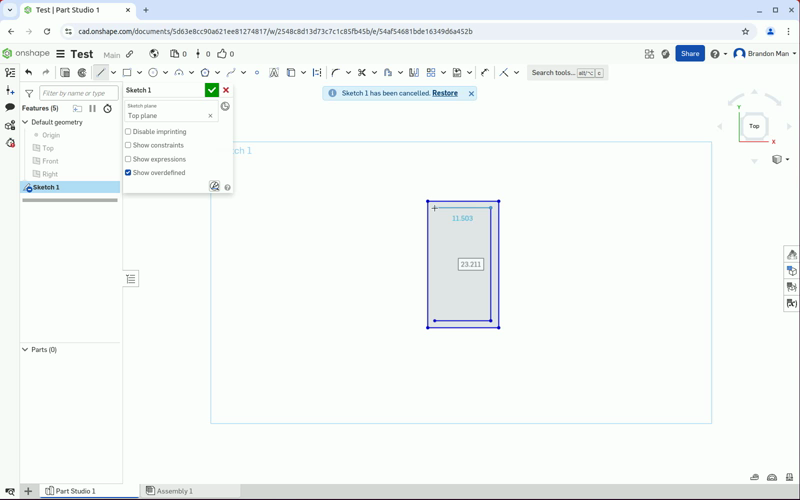
key_down(shift)
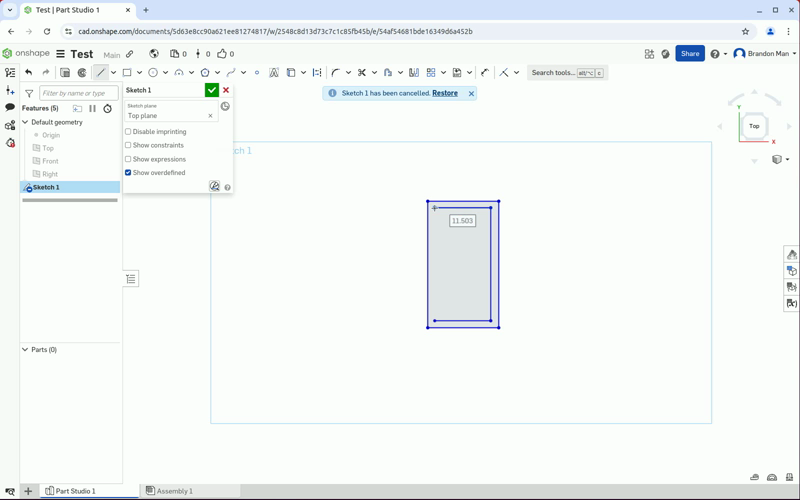
mouse_move(434, 320)
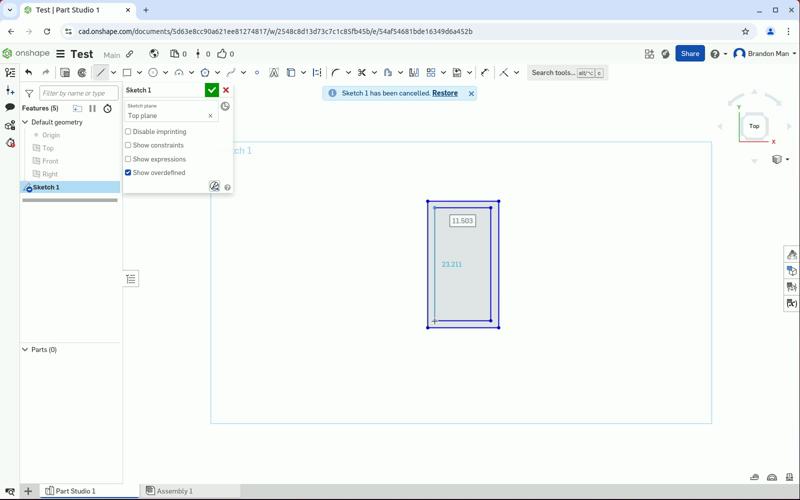
key_up(shift)
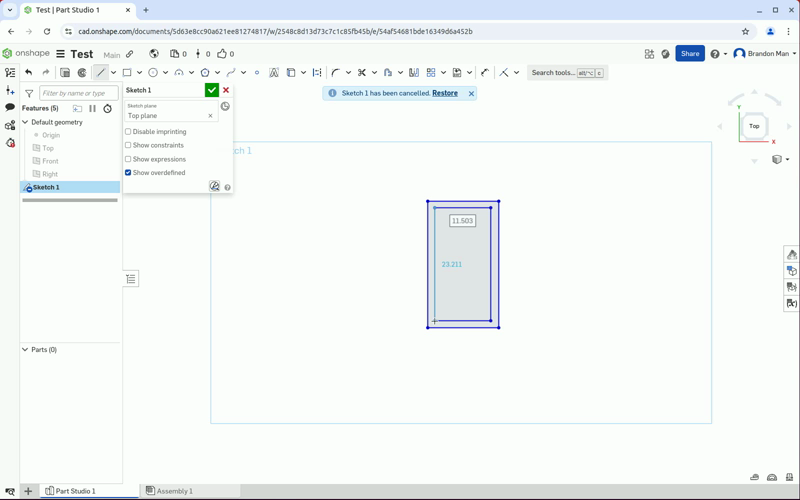
click(434, 320)
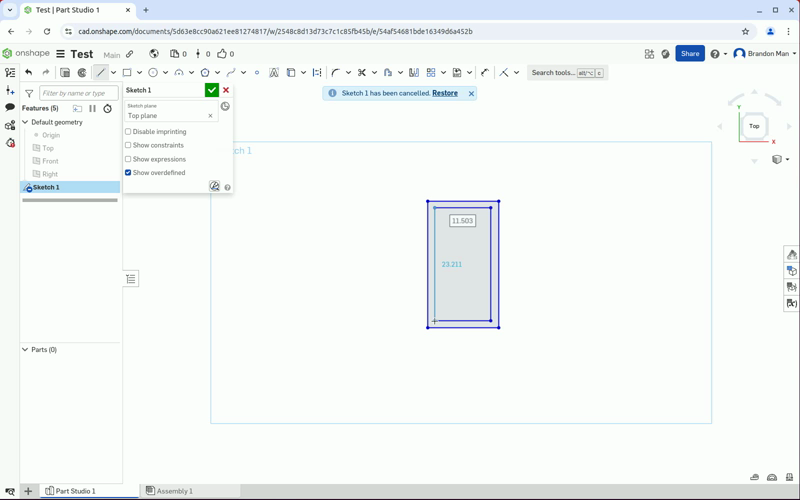
key(esc)
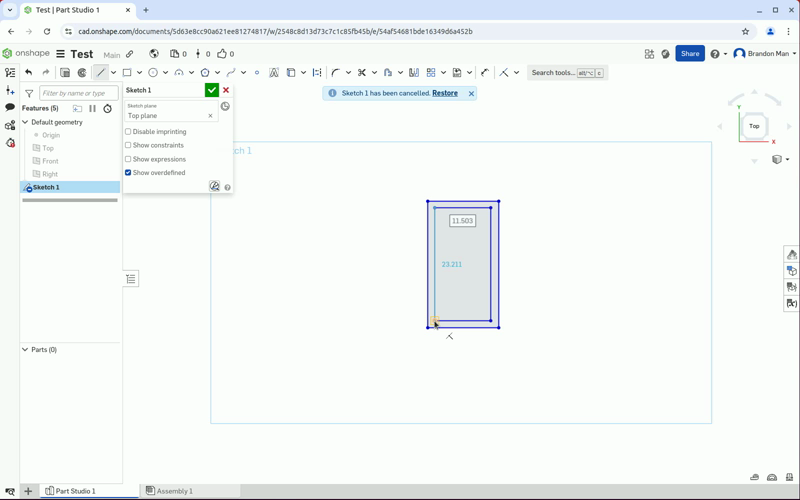
mouse_move(429, 317)
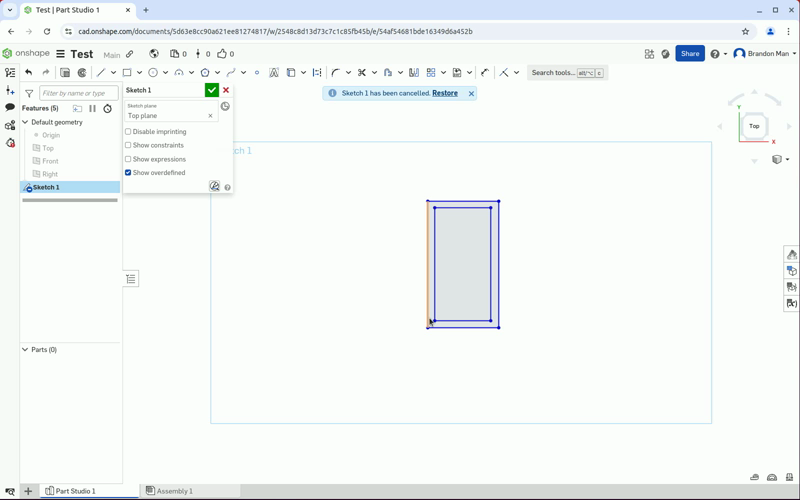
click(429, 317)
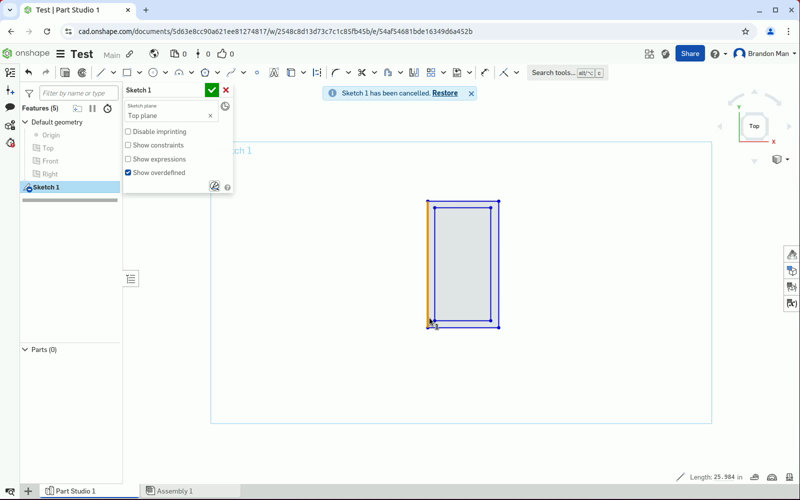
mouse_move(73, 352)
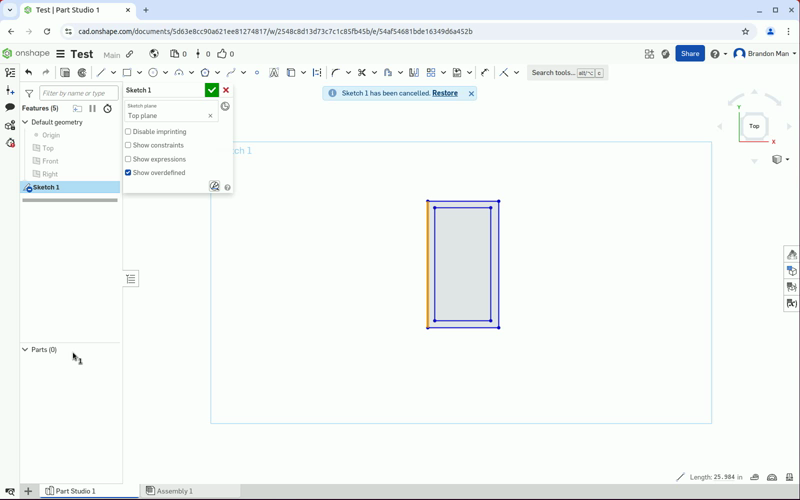
key(shift+y)
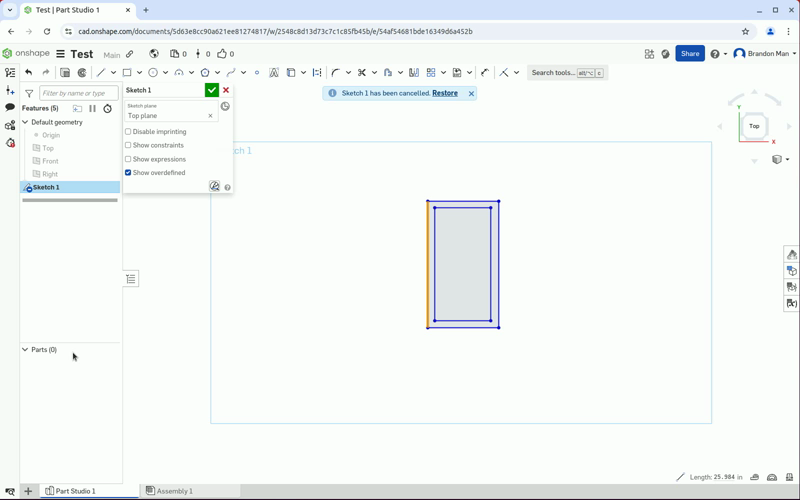
key(shift+e)
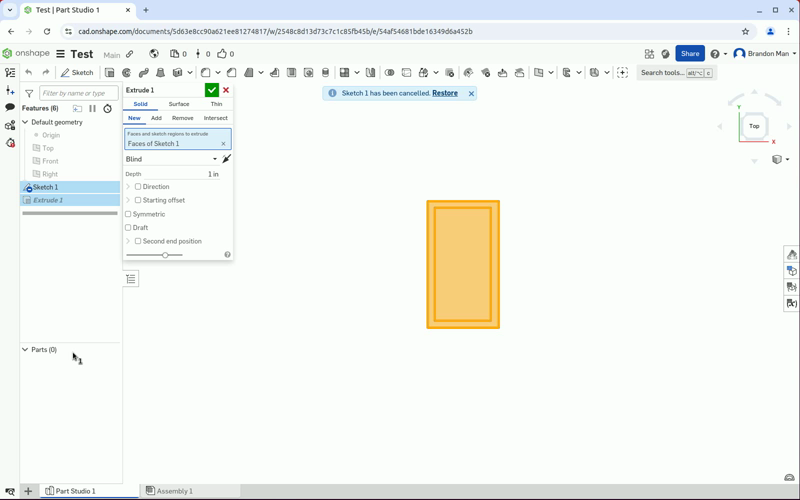
mouse_move(143, 106)
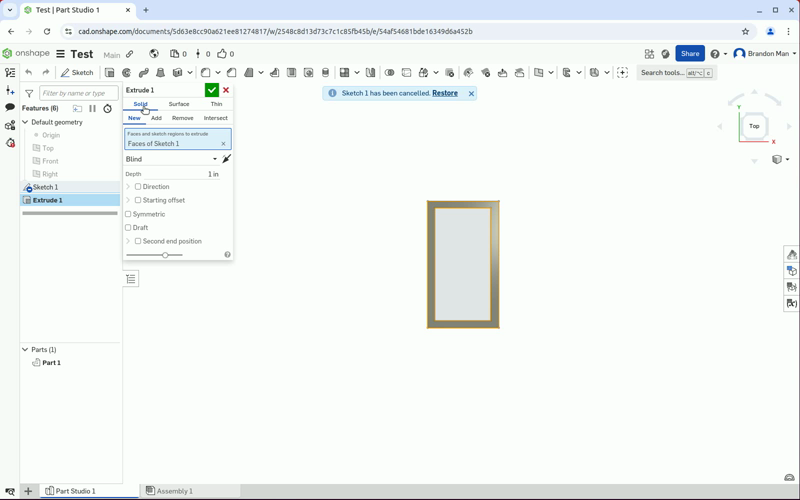
click(143, 106)
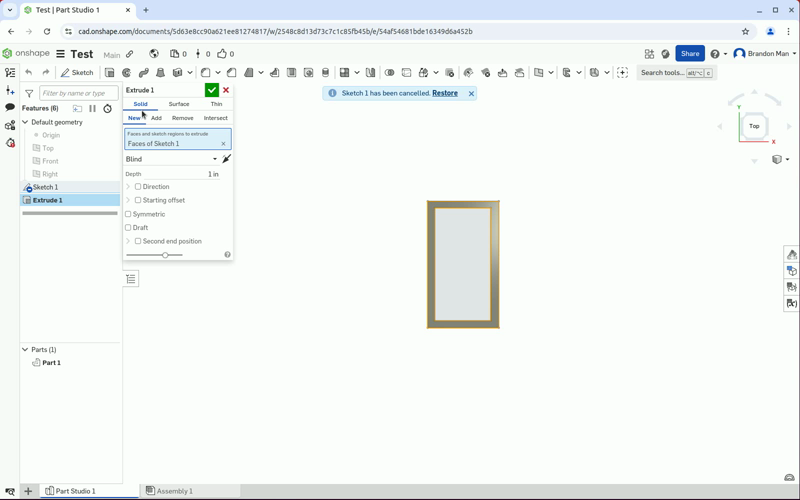
mouse_move(137, 120)
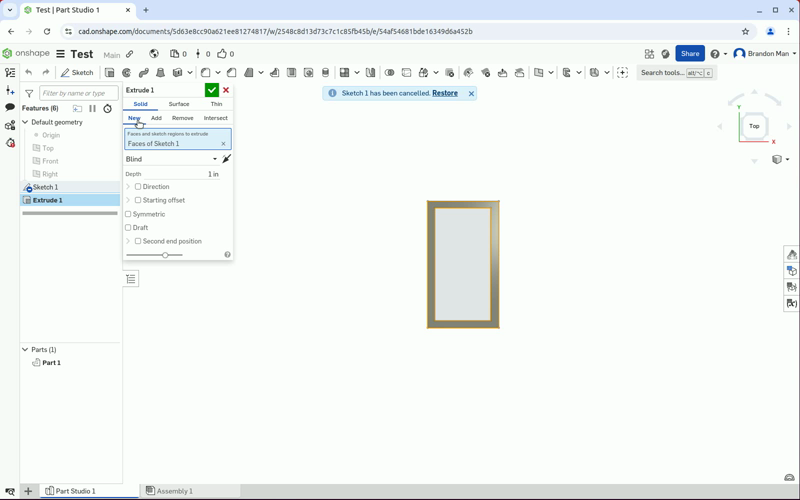
click(137, 120)
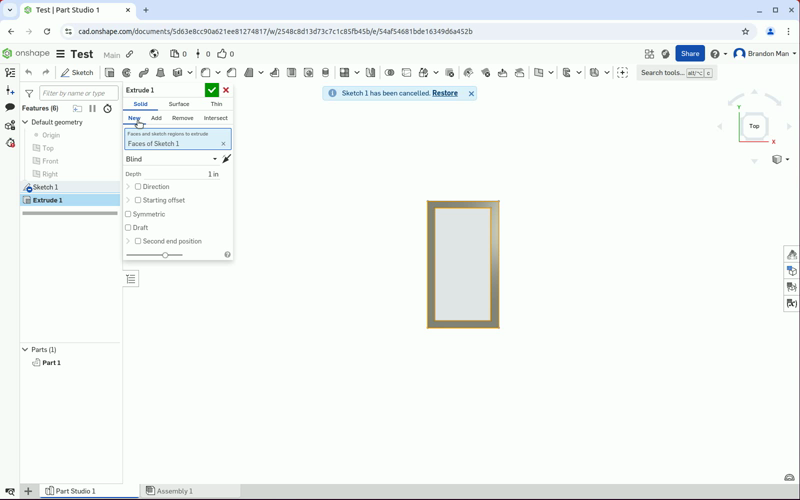
key(tab, 4)
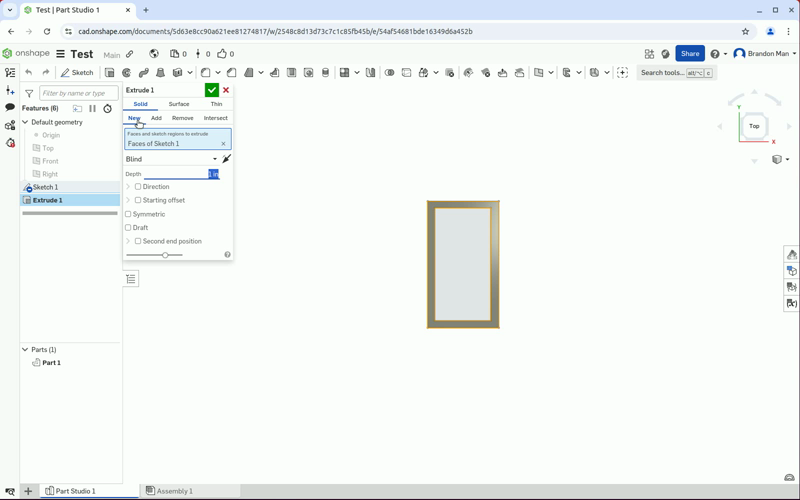
text(23.108)
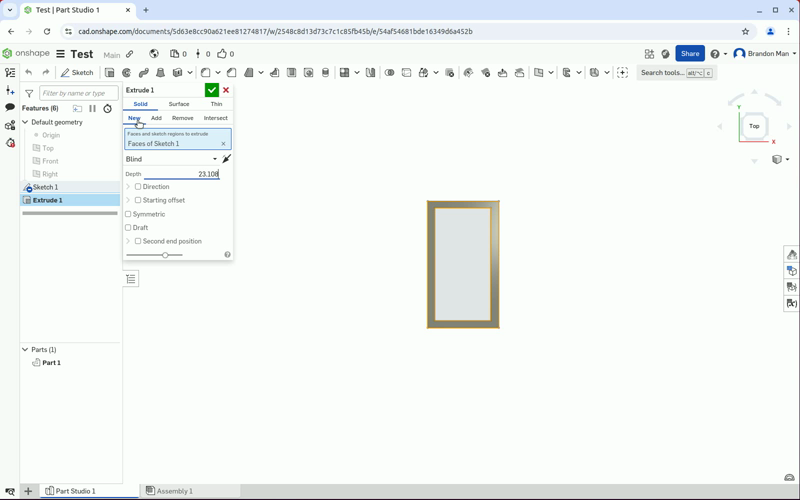
key(enter)
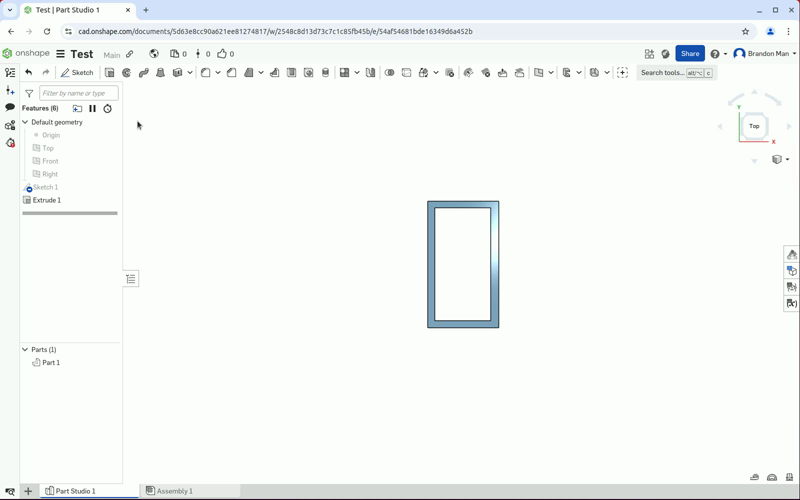
key(shift+h)
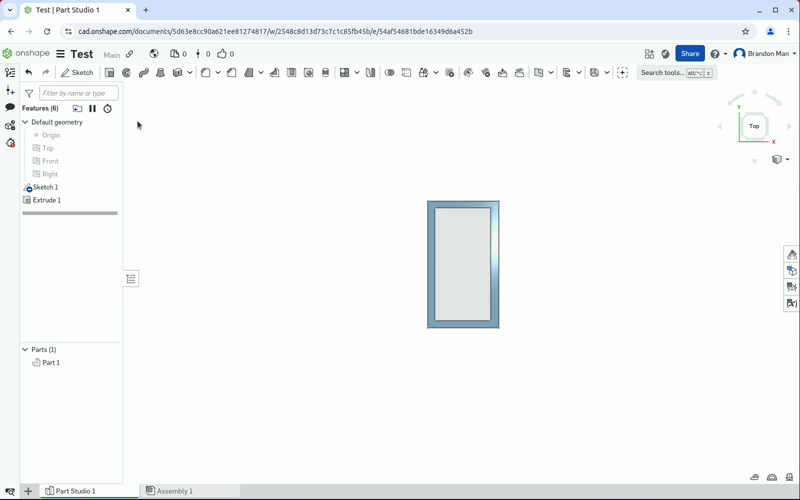
key(shift+h)
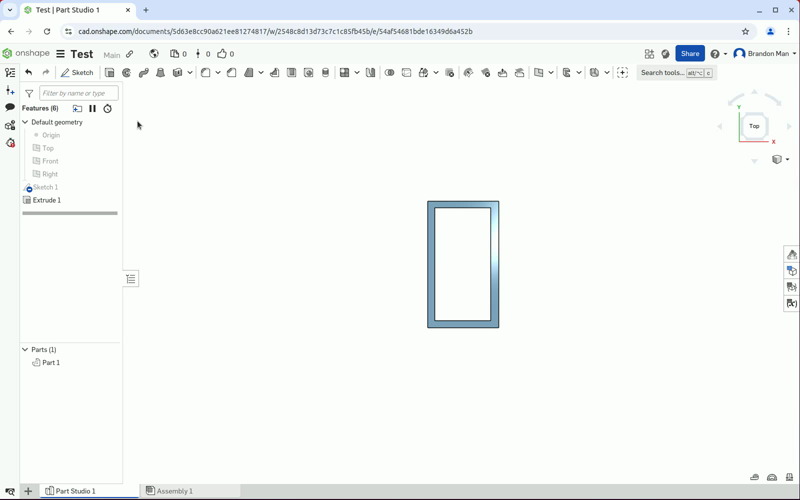
mouse_move(73, 189)
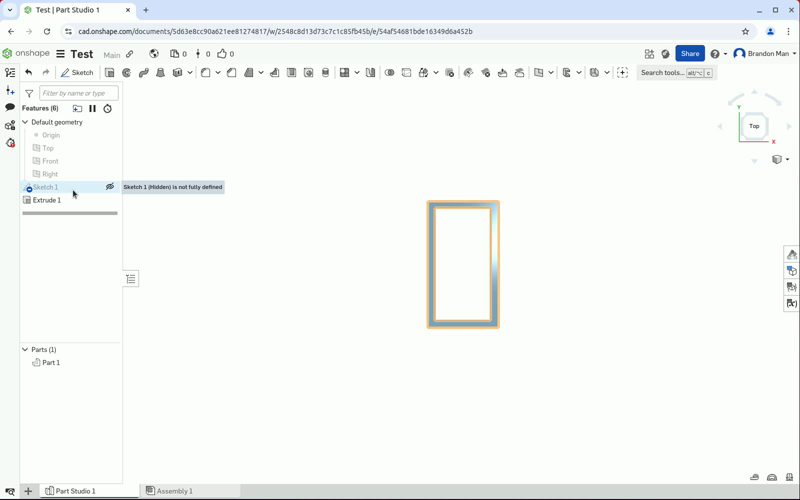
click(73, 189)
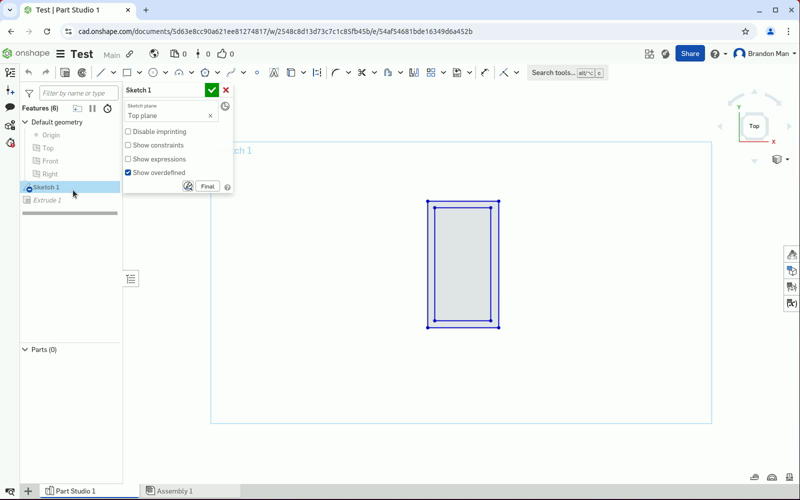
mouse_move(229, 92)
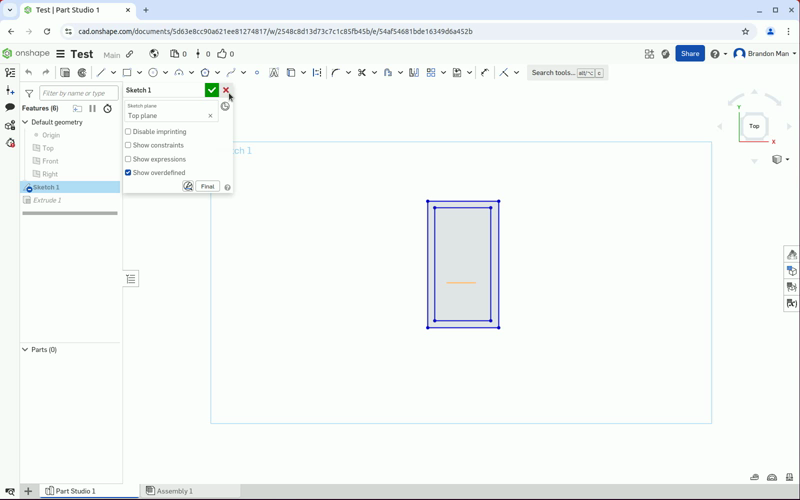
click(229, 92)
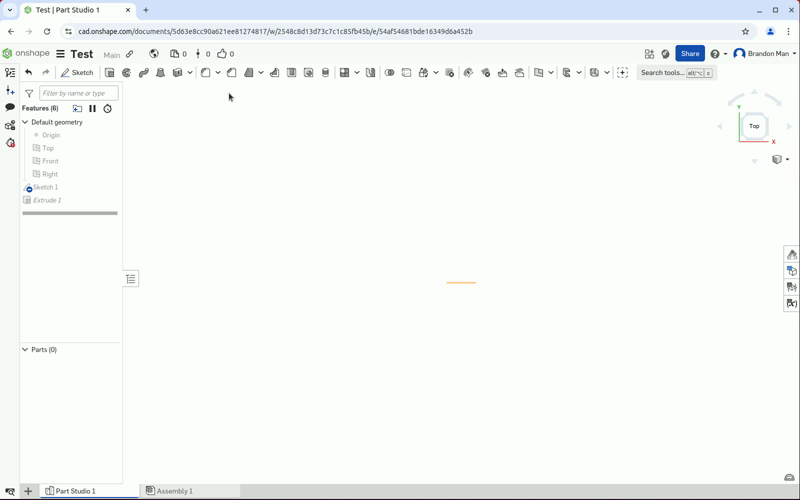
mouse_move(73, 352)
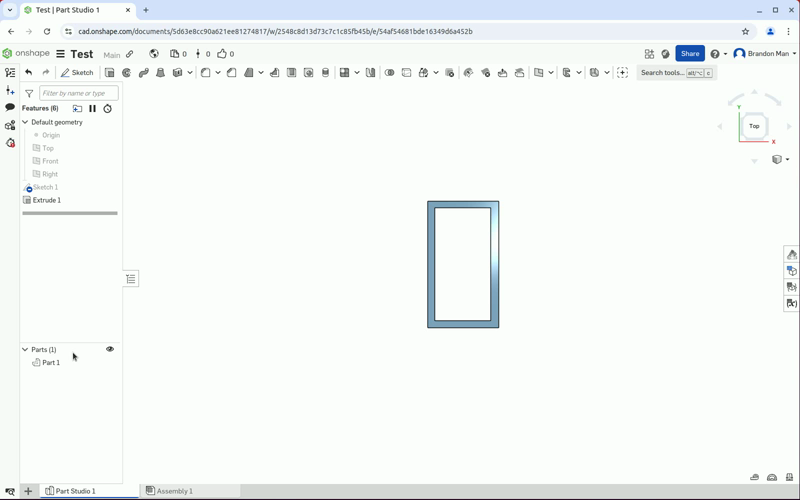
key(y)
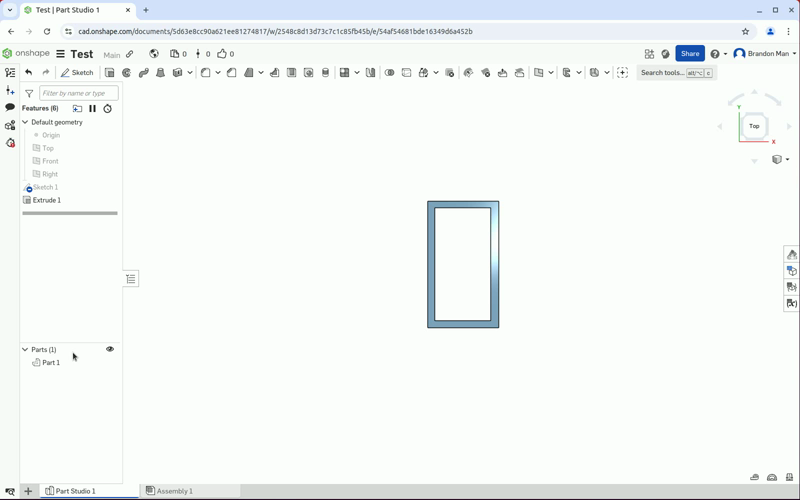
key(shift+p)
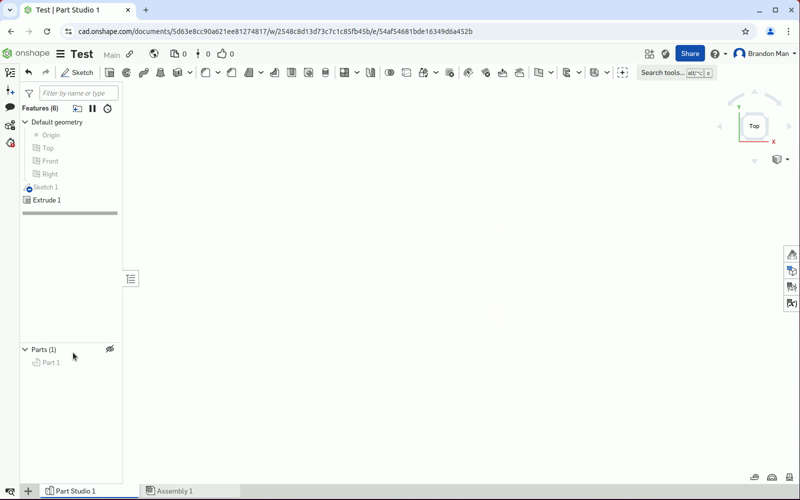
key(space)
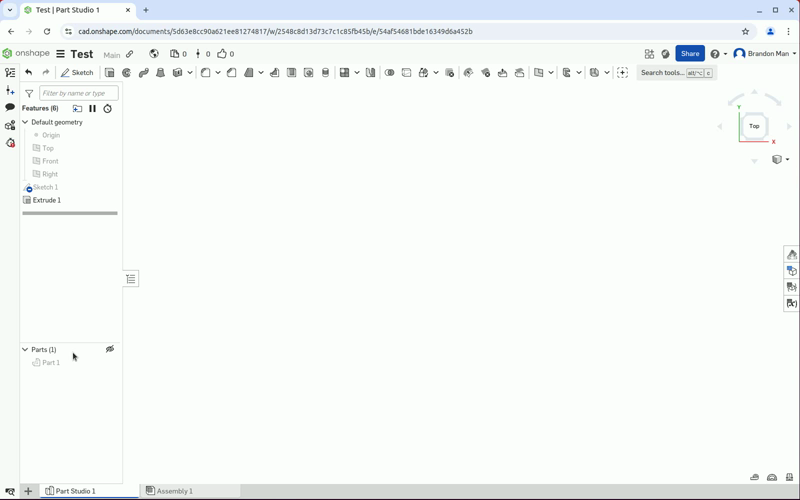
key_down(shift)
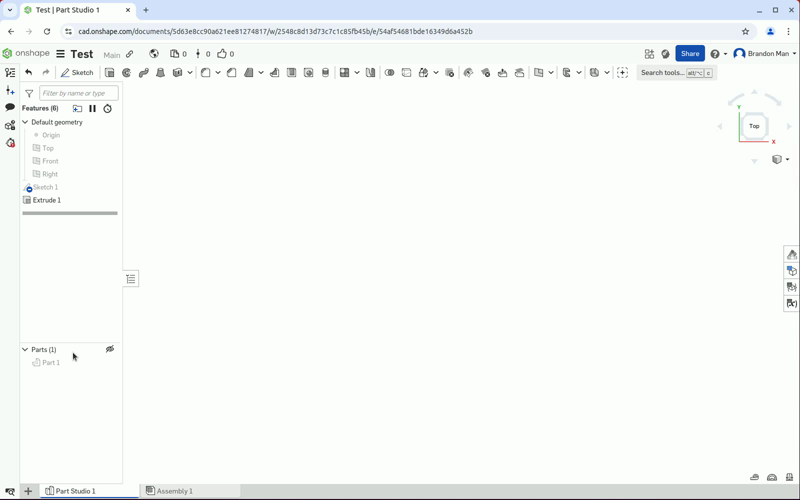
key(up)
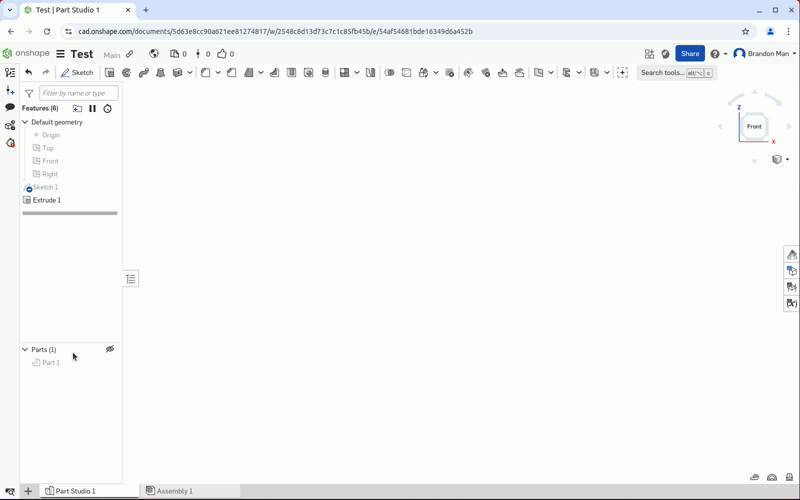
key_up(shift)
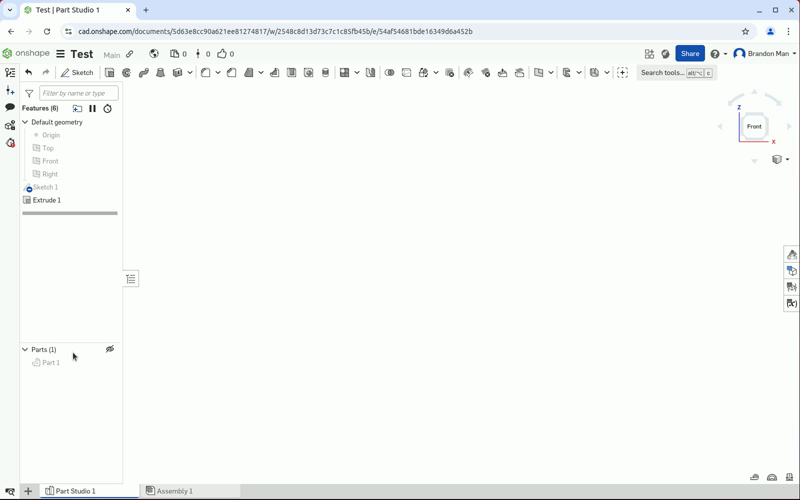
key(space)
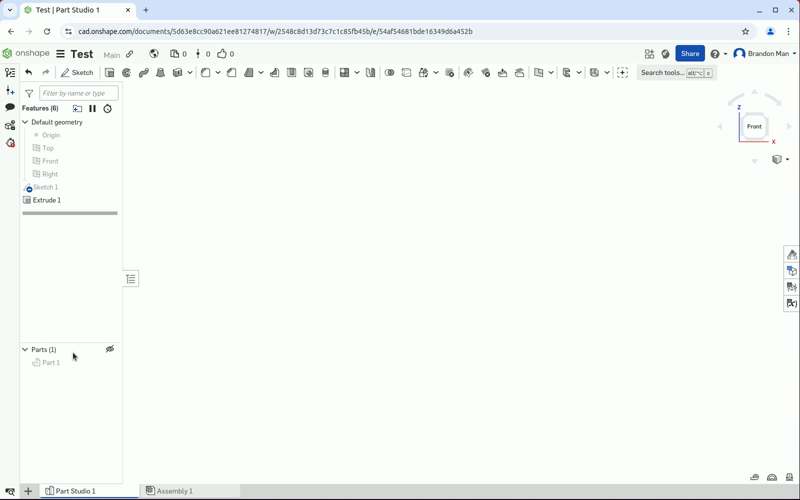
key_down(shift)
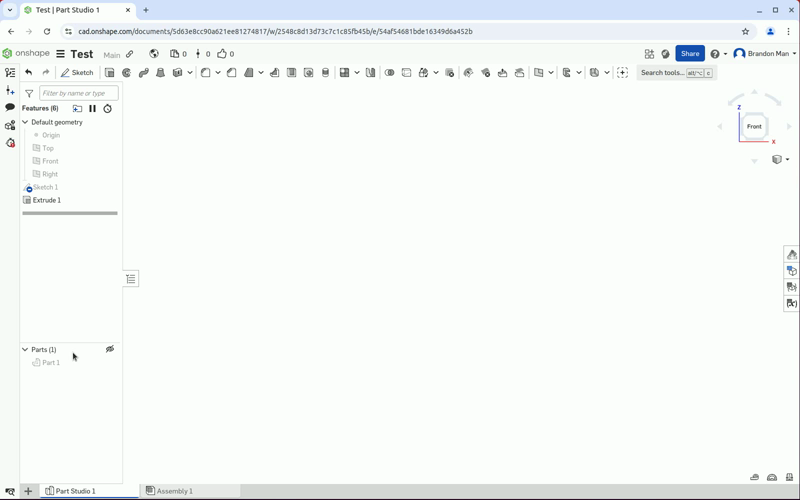
key(left)
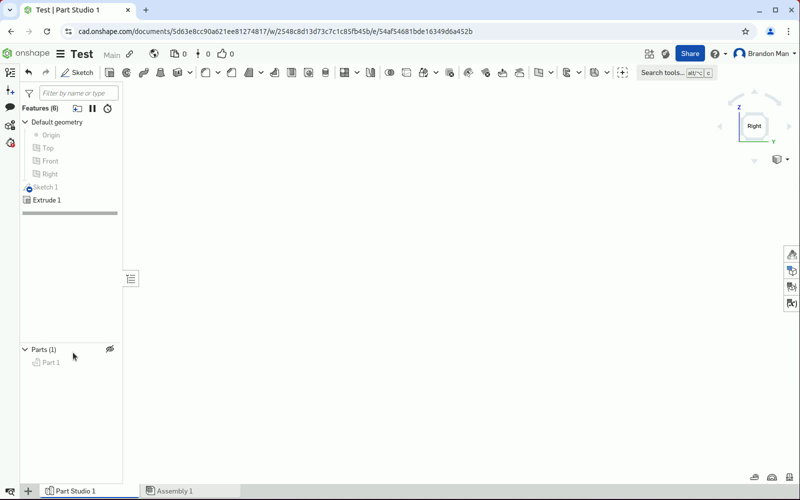
key_up(shift)
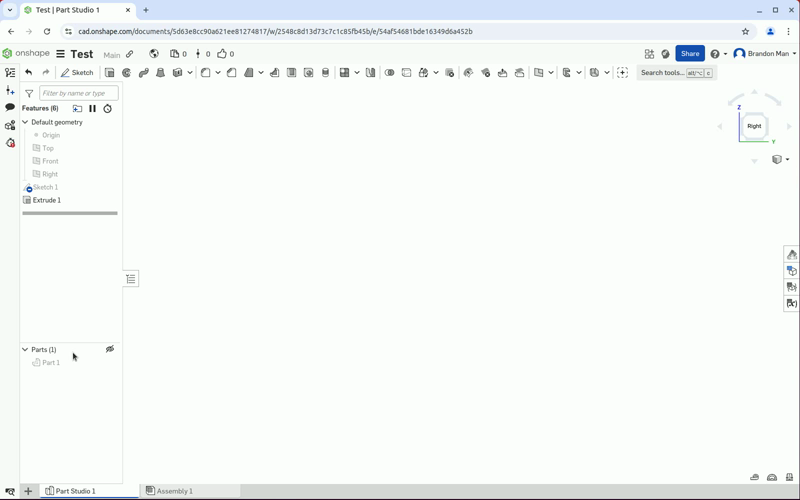
mouse_move(73, 352)
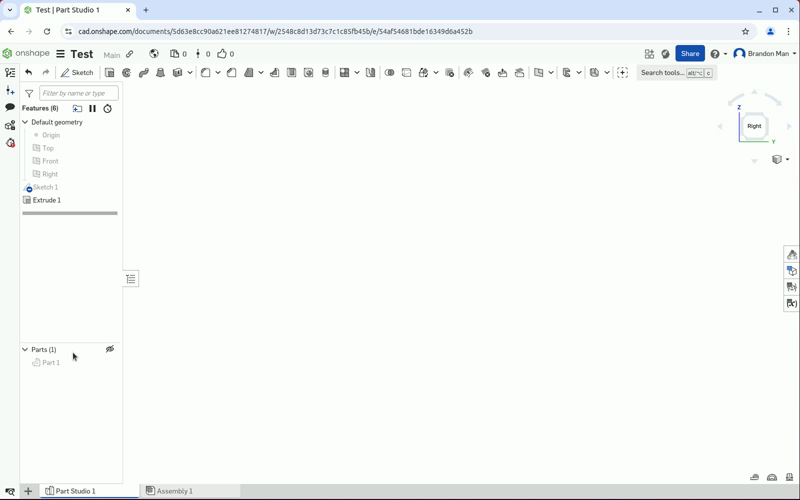
key(shift+y)
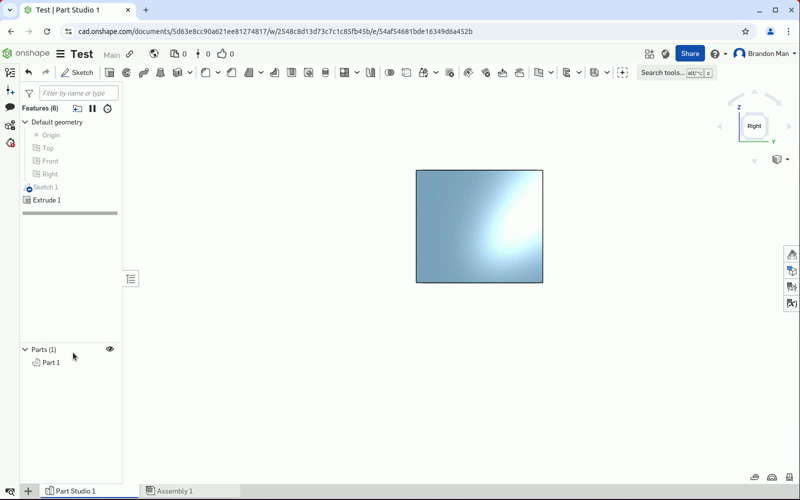
mouse_move(541, 75)
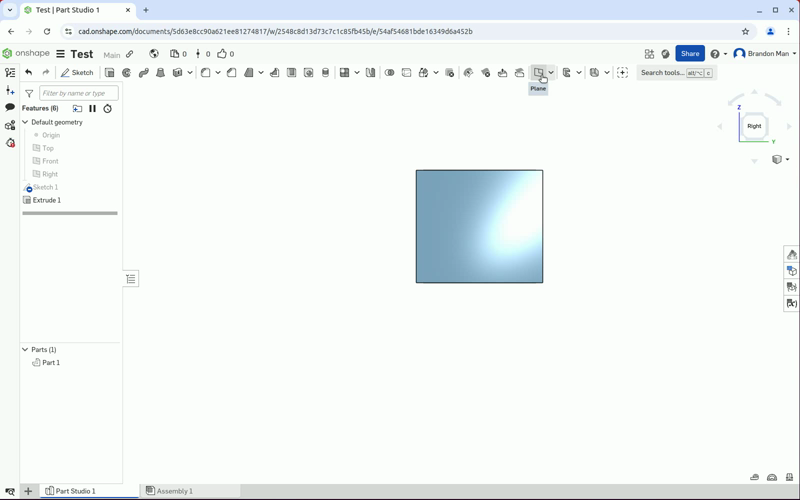
click(541, 75)
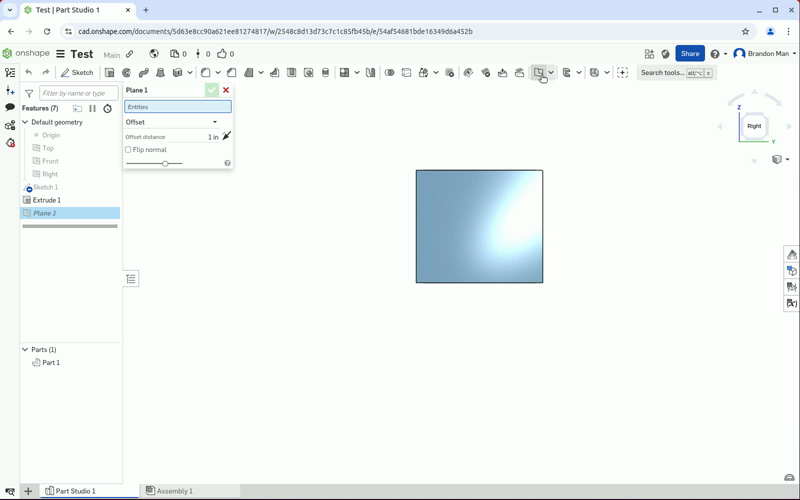
mouse_move(73, 176)
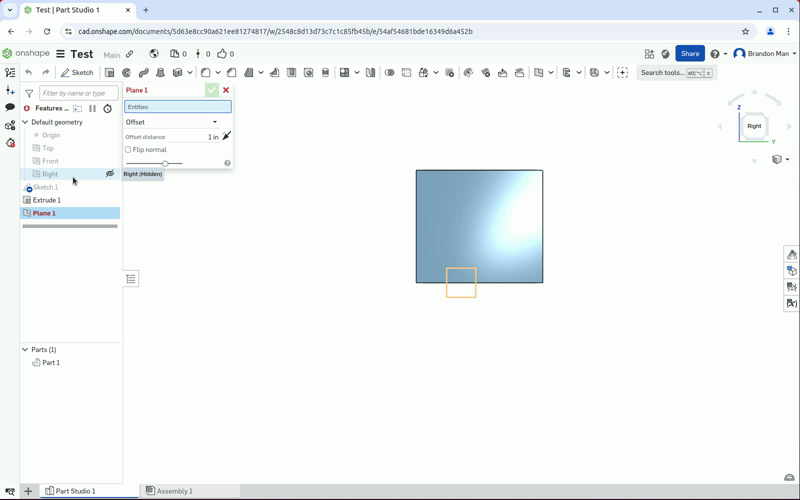
click(73, 176)
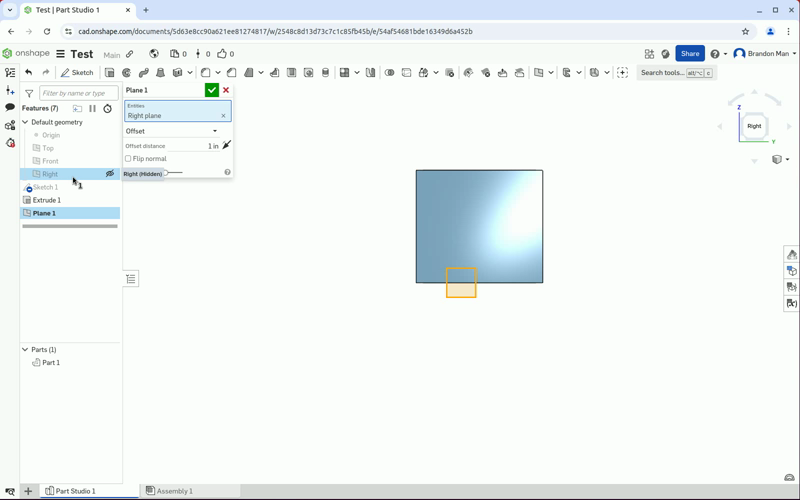
key(tab, 2)
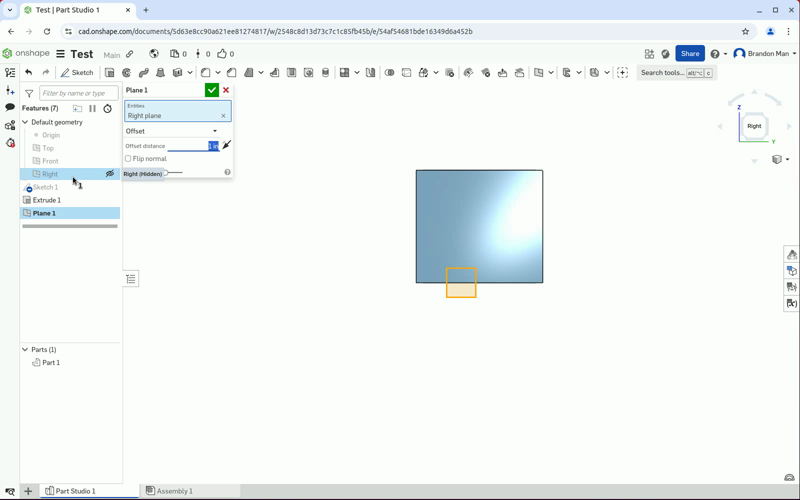
text(7.703)
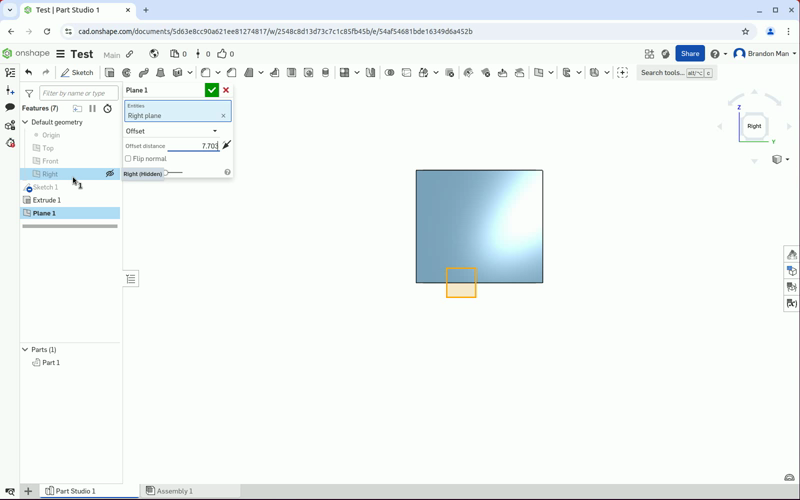
key(enter, 2)
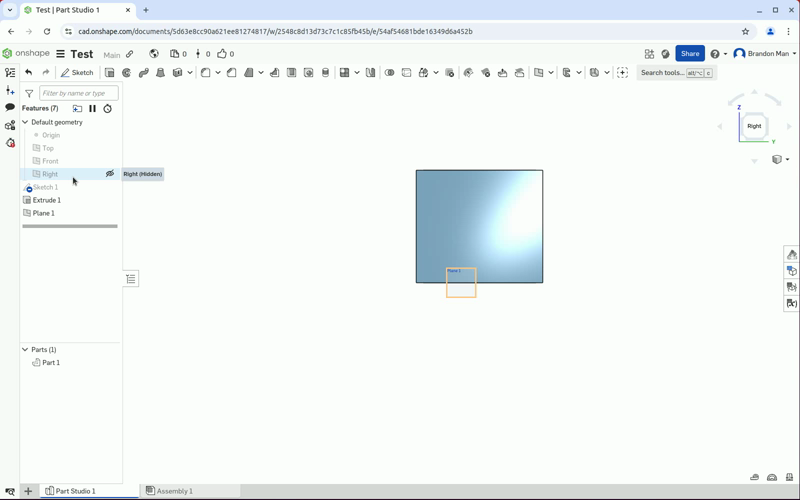
key(shift+s)
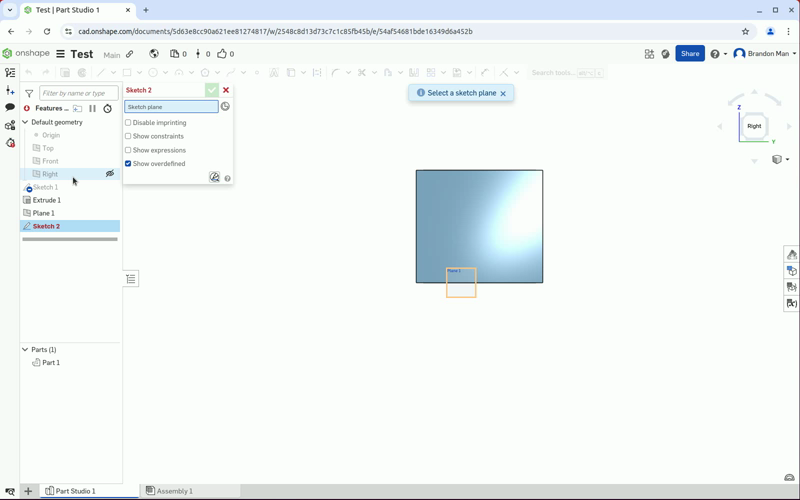
mouse_move(73, 215)
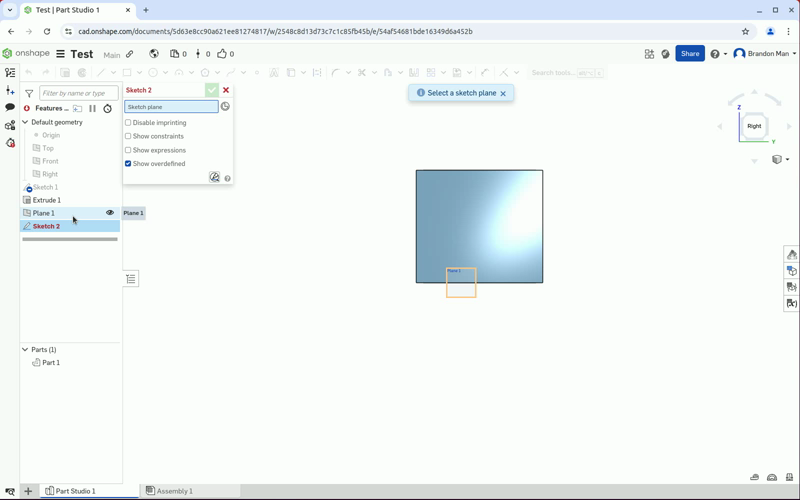
click(73, 215)
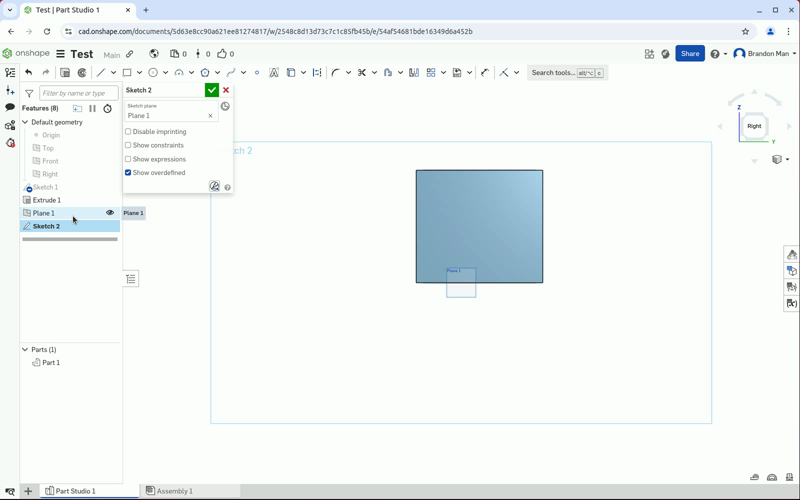
mouse_move(73, 352)
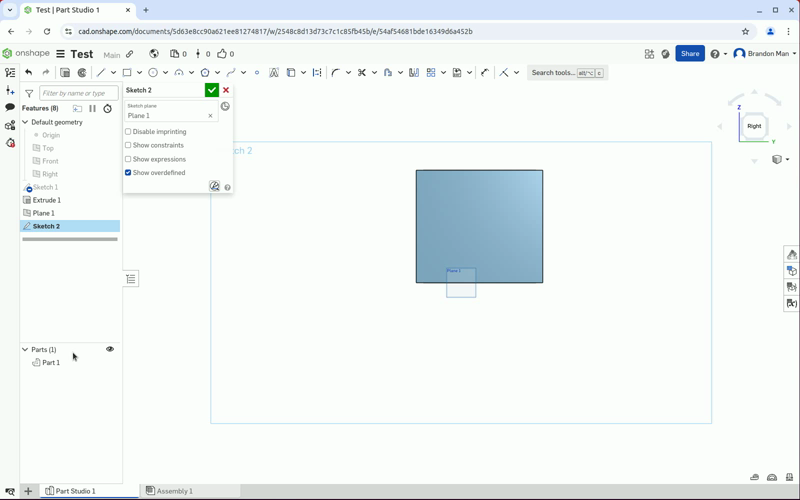
key(y)
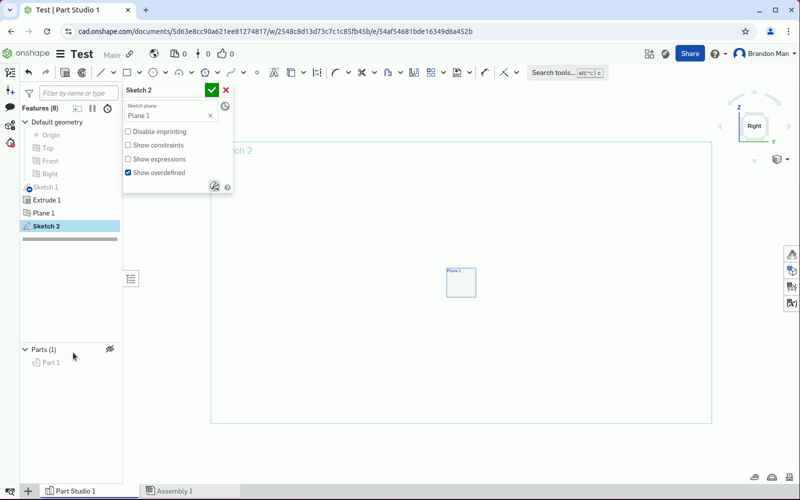
key(l)
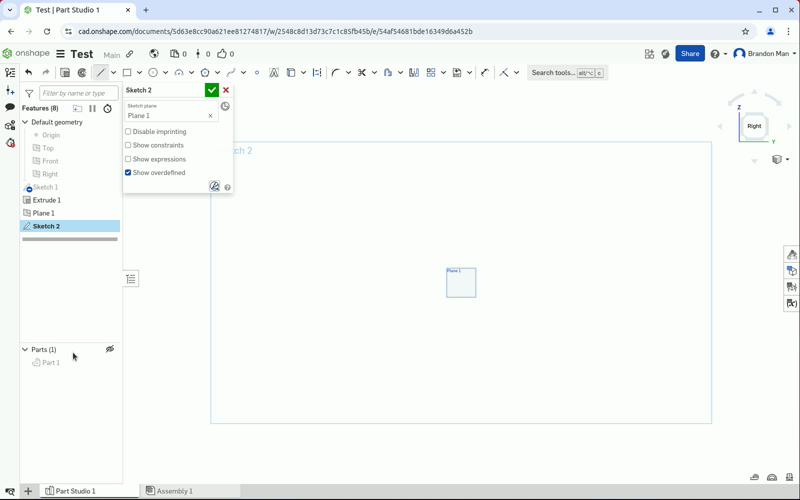
key_down(shift)
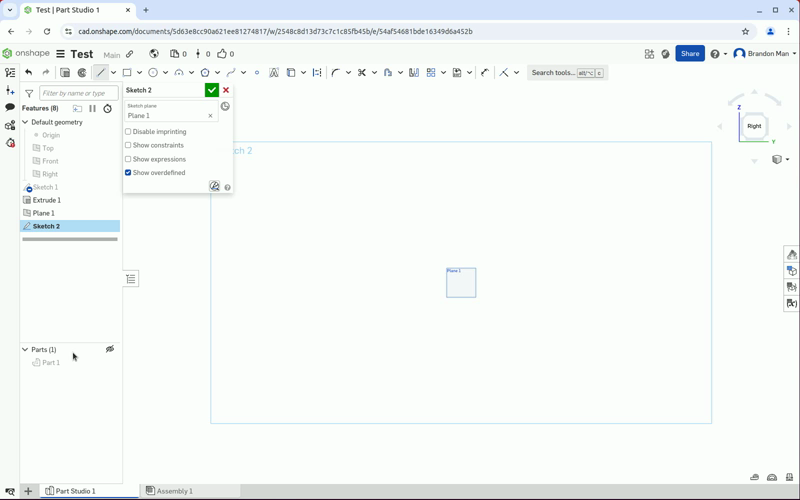
mouse_move(463, 273)
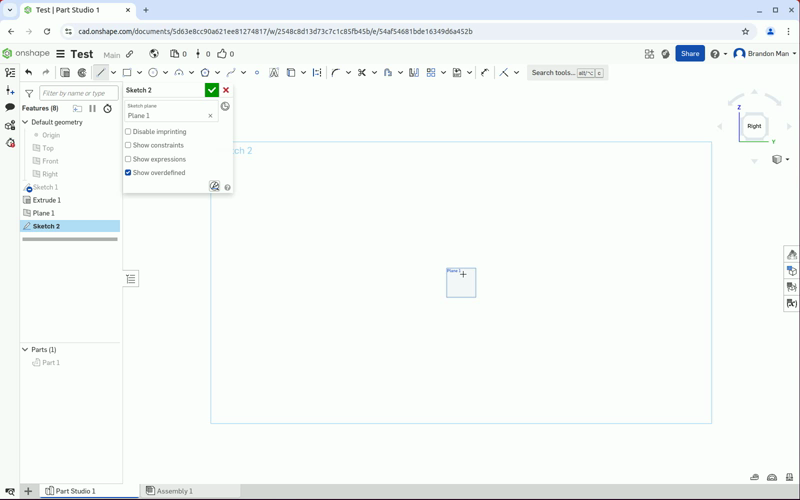
click(463, 273)
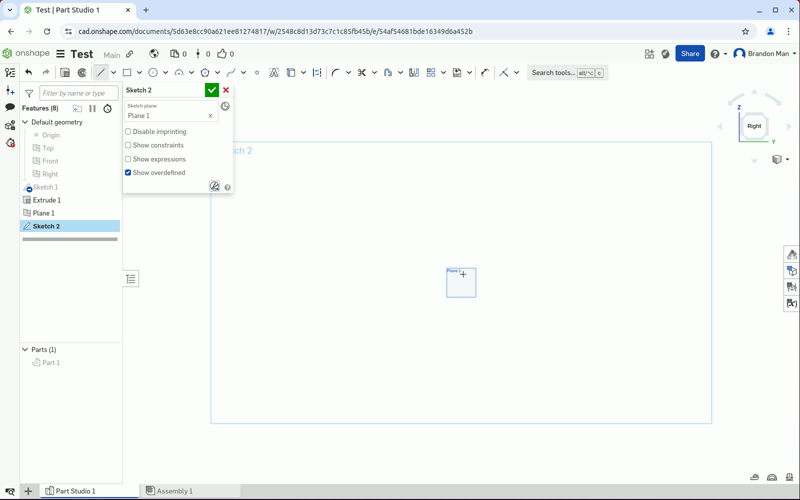
key_up(shift)
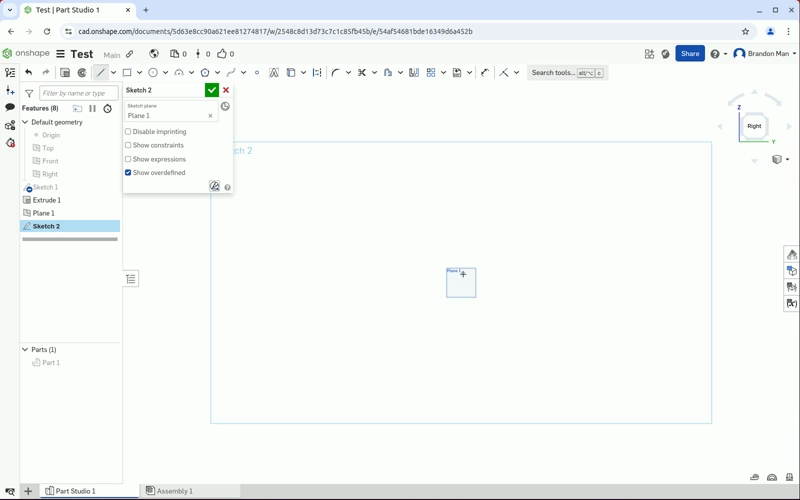
key_down(shift)
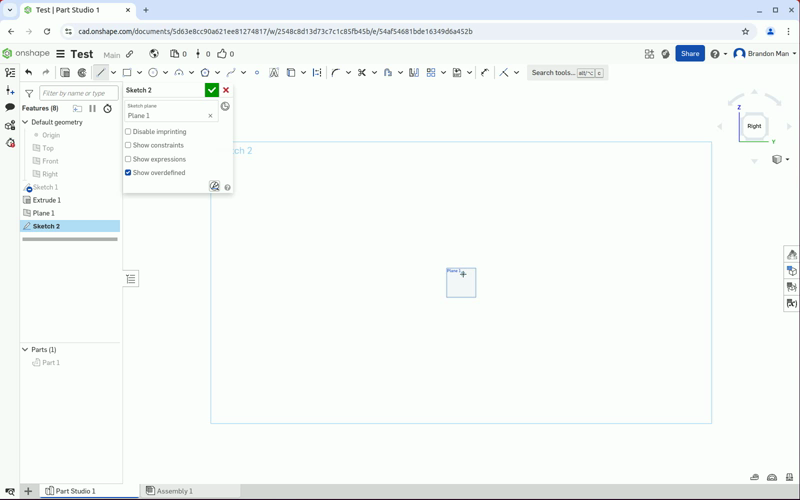
mouse_move(493, 273)
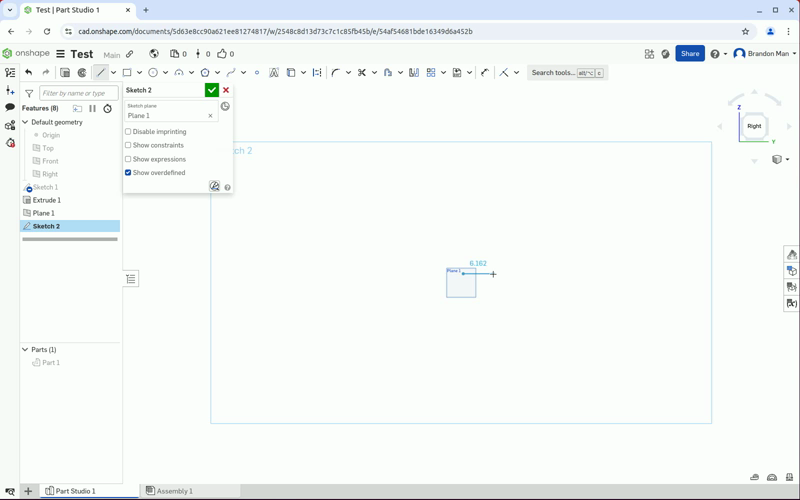
mouse_move(519, 273)
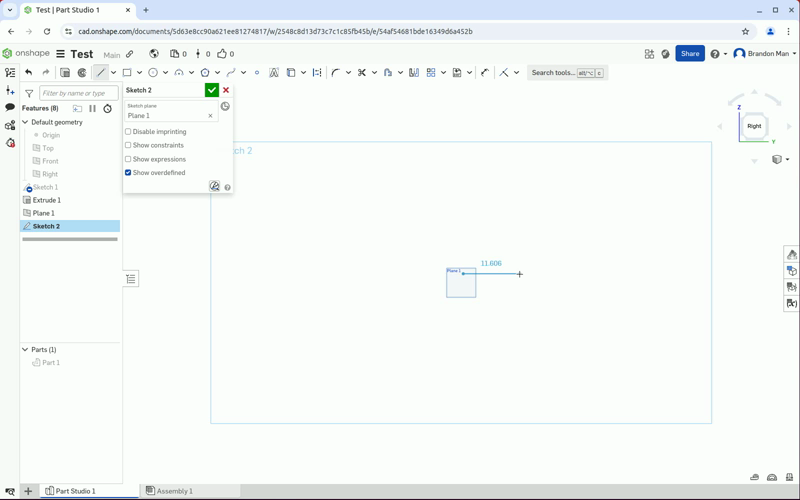
click(519, 273)
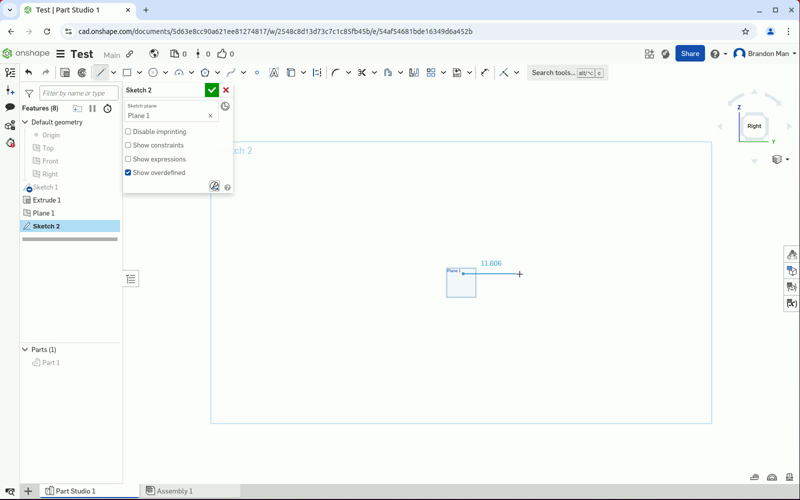
key_up(shift)
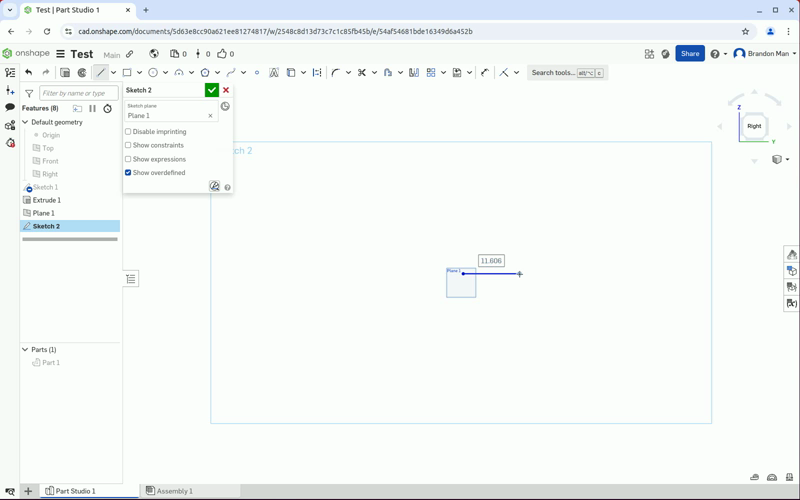
key_down(shift)
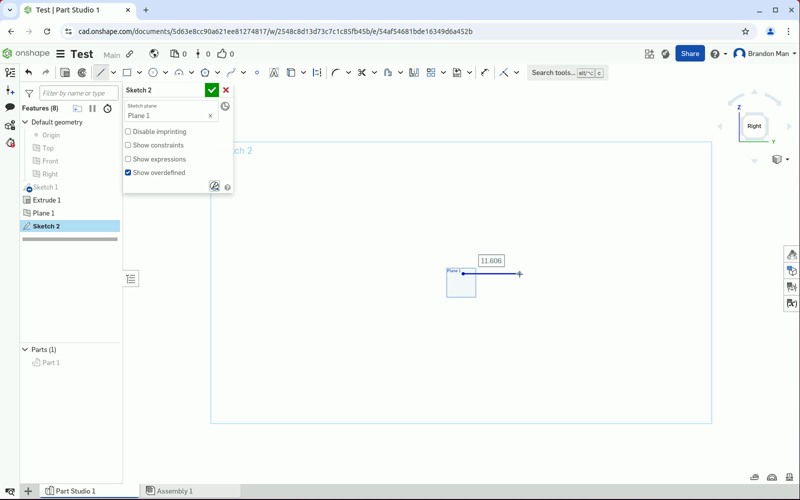
mouse_move(549, 273)
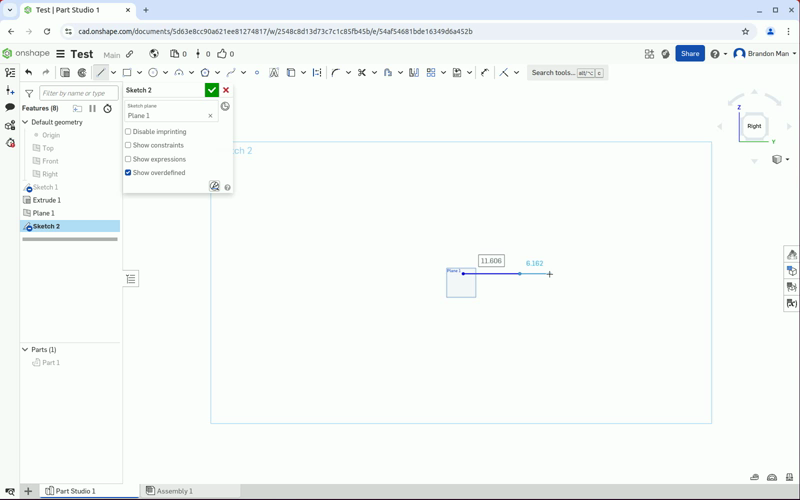
mouse_move(519, 244)
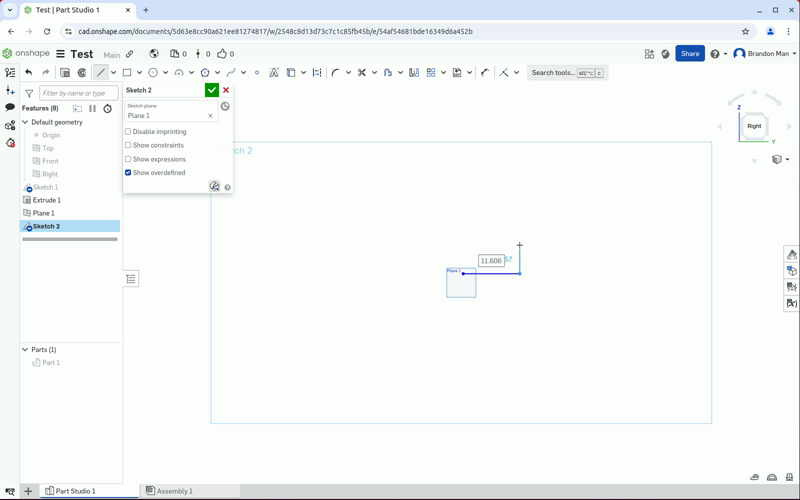
click(519, 244)
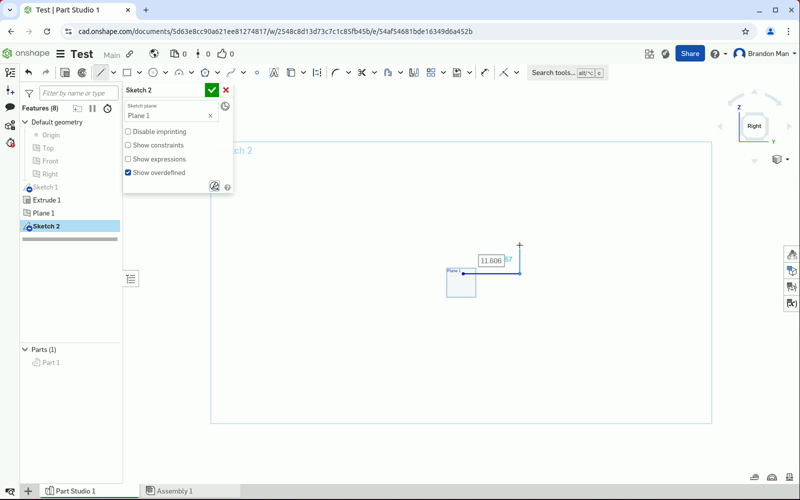
key_up(shift)
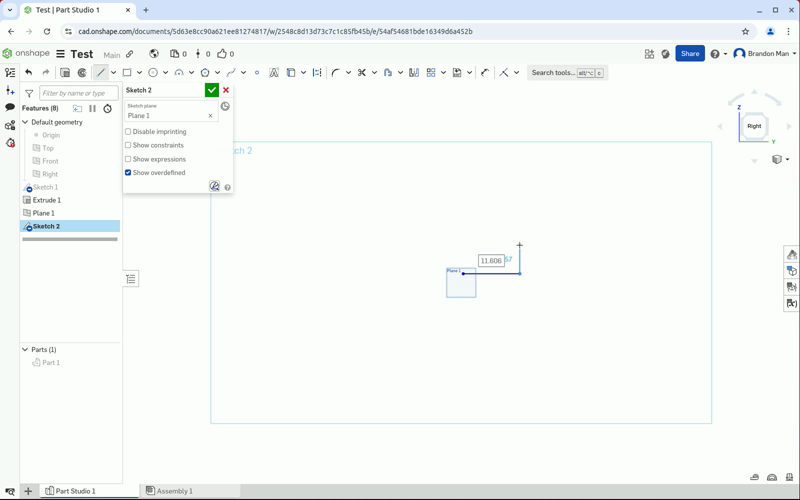
key_down(shift)
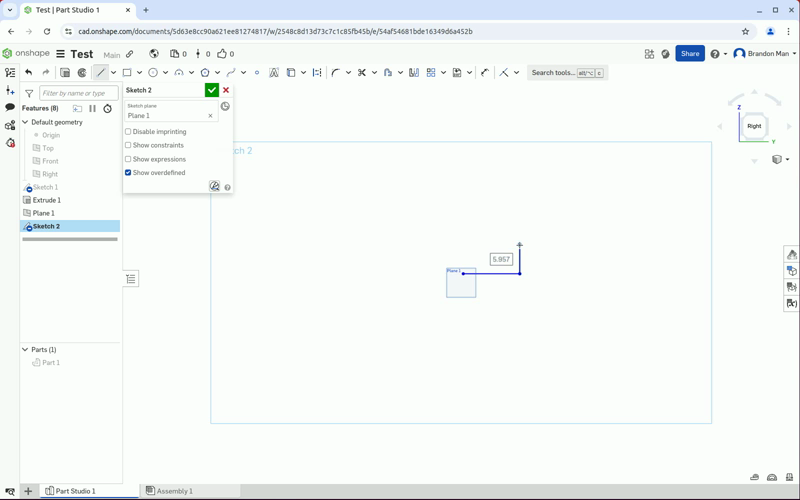
mouse_move(549, 244)
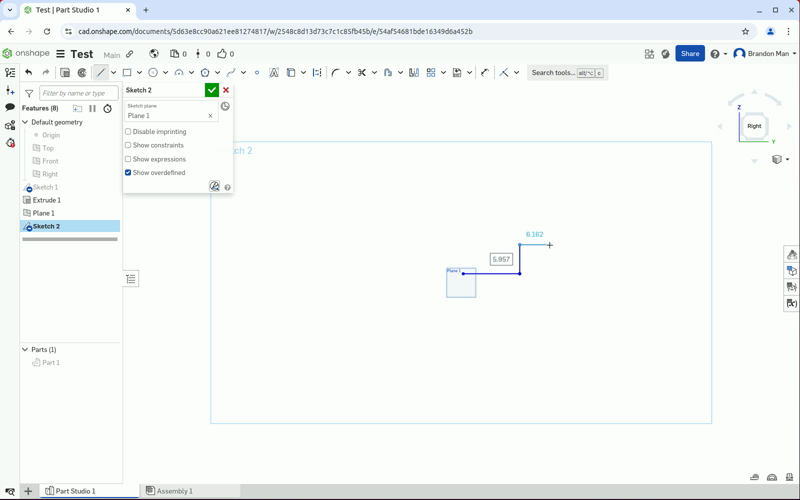
mouse_move(463, 244)
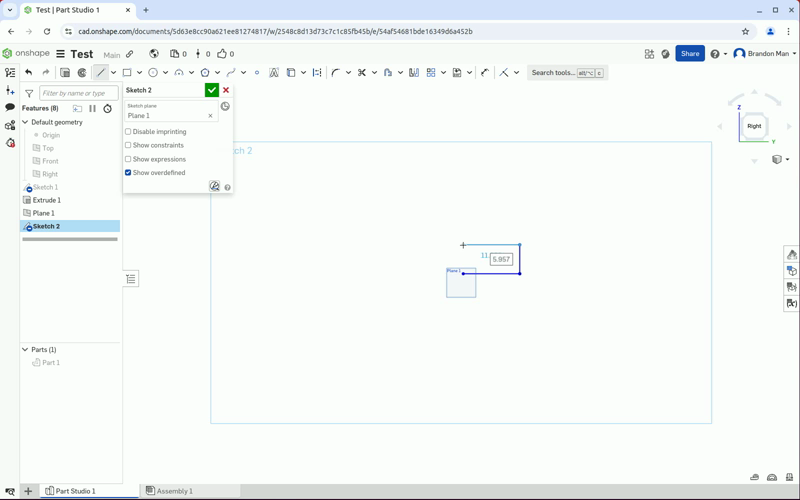
click(463, 244)
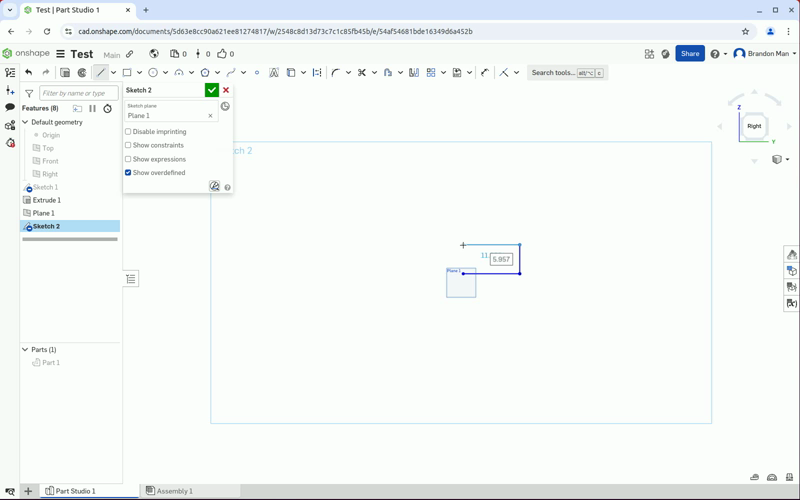
key_up(shift)
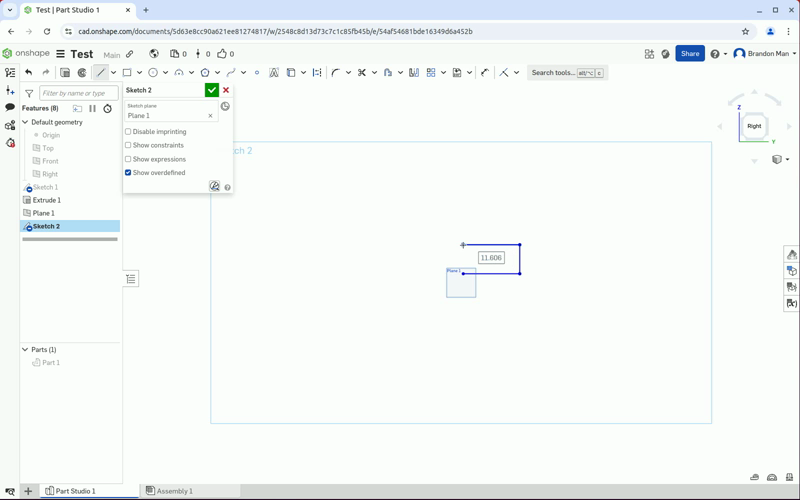
mouse_move(493, 244)
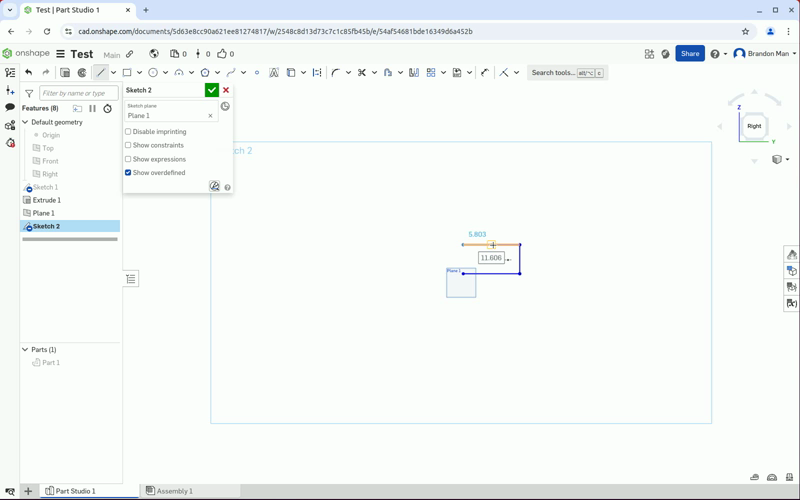
key_down(shift)
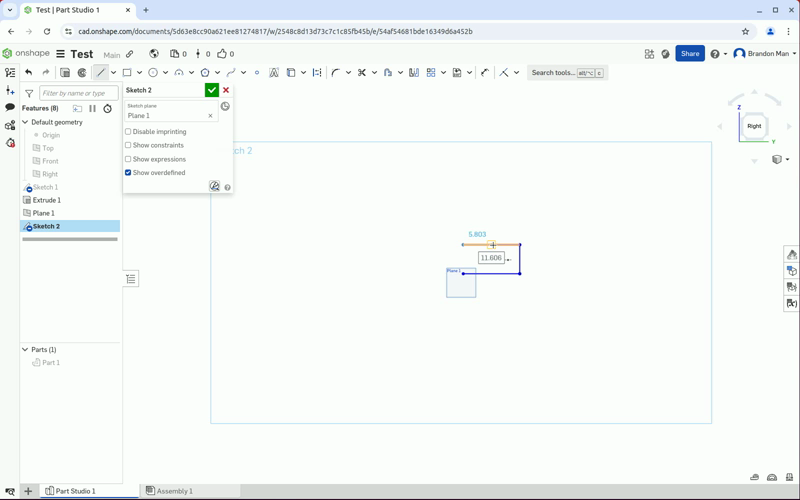
mouse_move(463, 273)
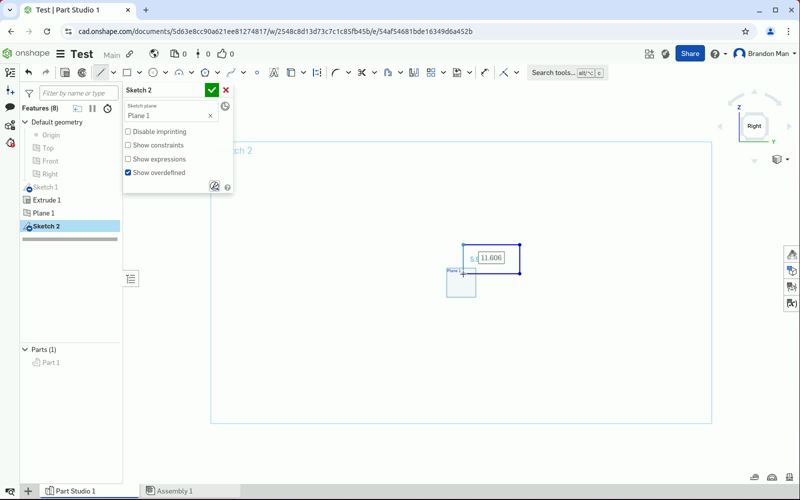
key_up(shift)
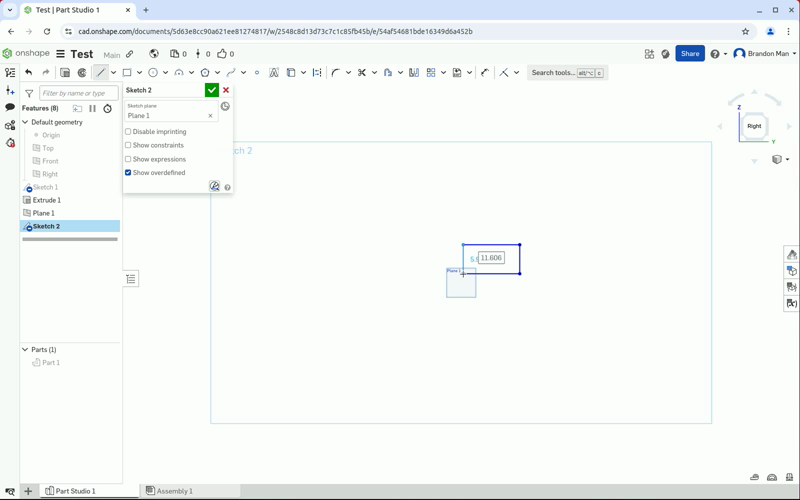
click(463, 273)
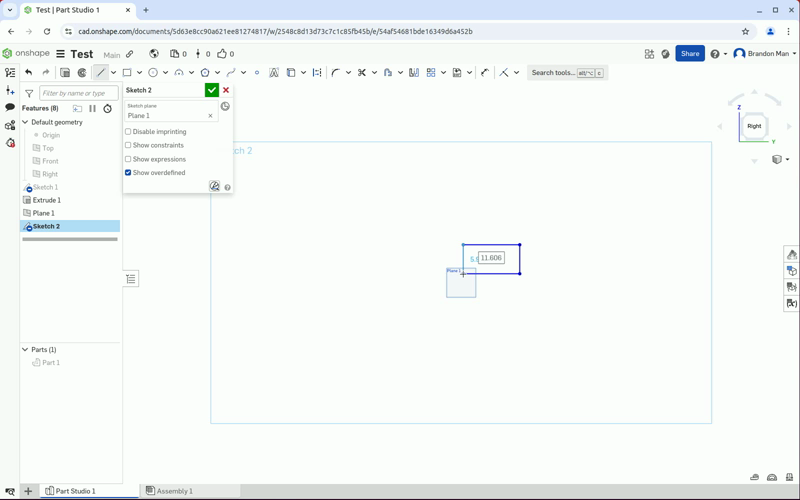
key(esc)
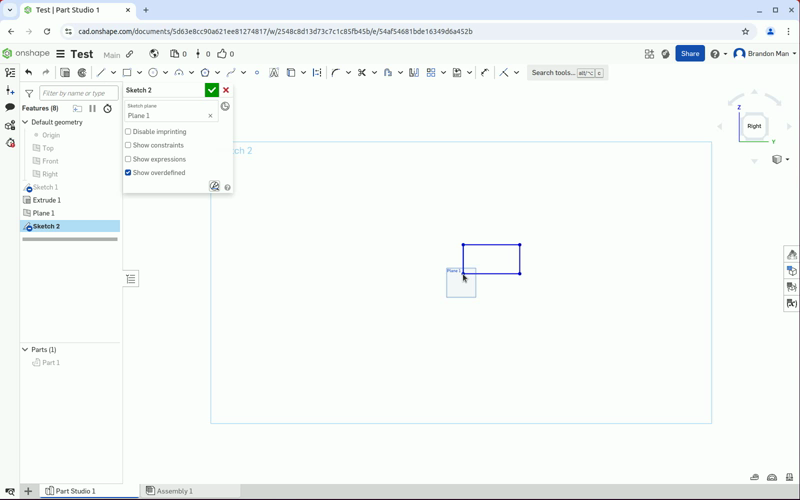
mouse_move(498, 264)
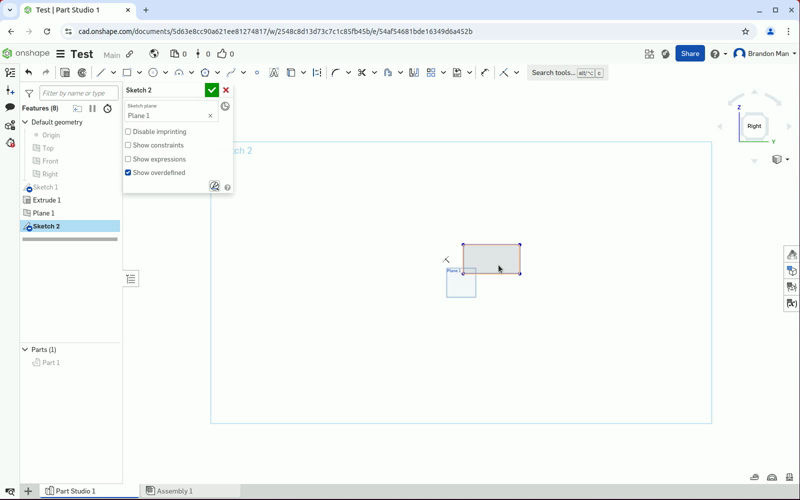
scroll(6)
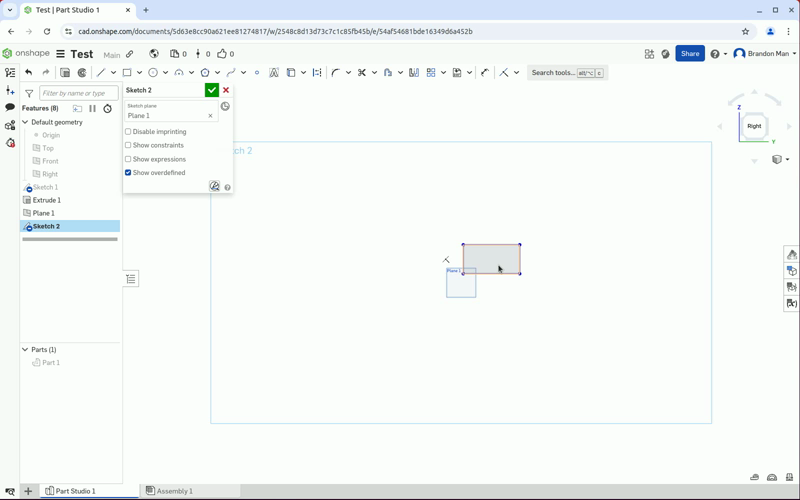
scroll(6)
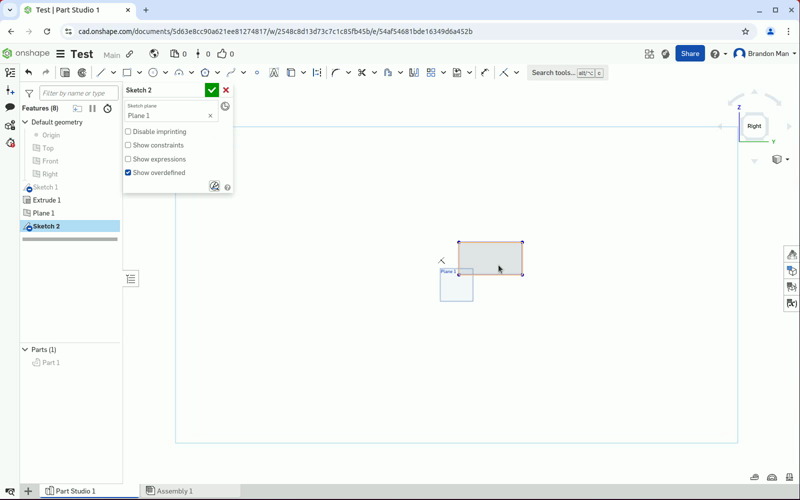
scroll(6)
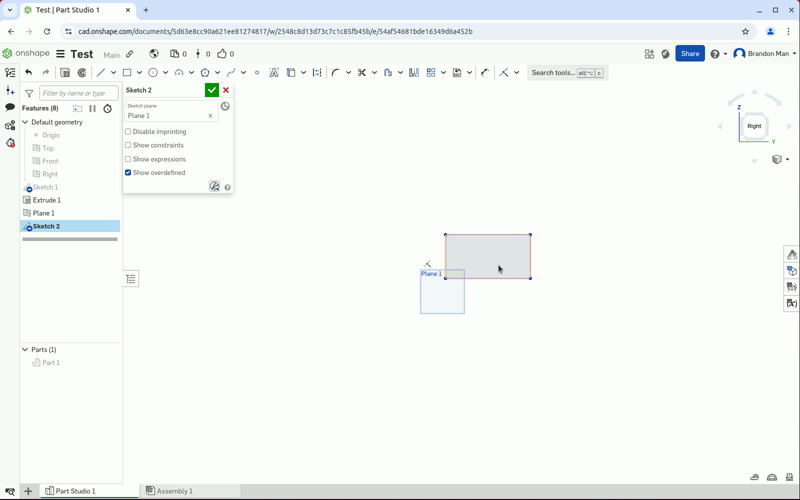
scroll(6)
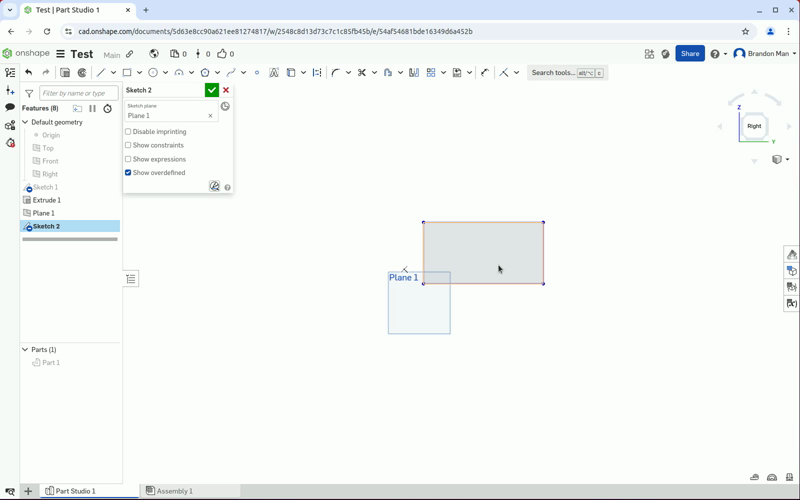
scroll(6)
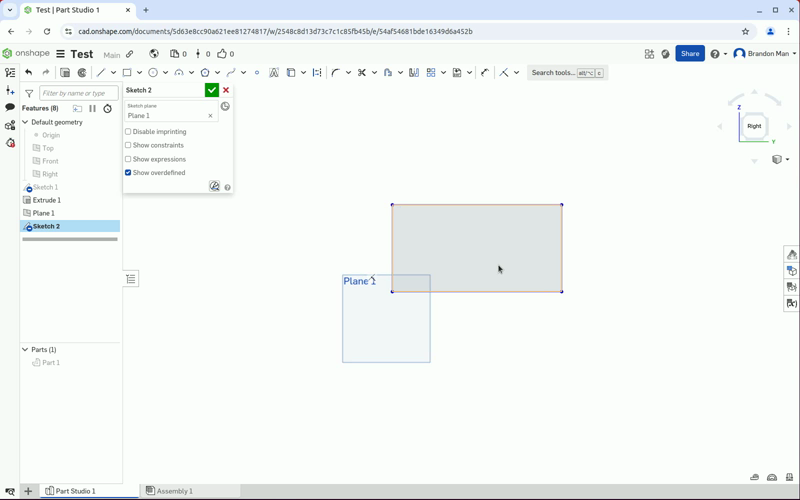
scroll(6)
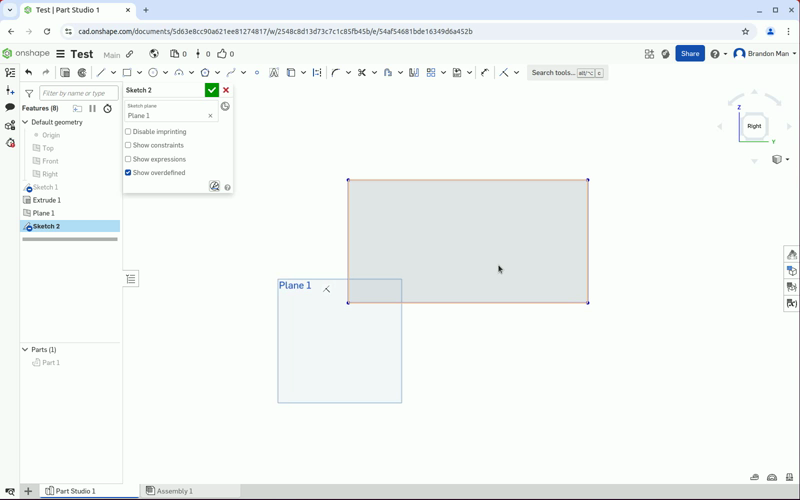
scroll(6)
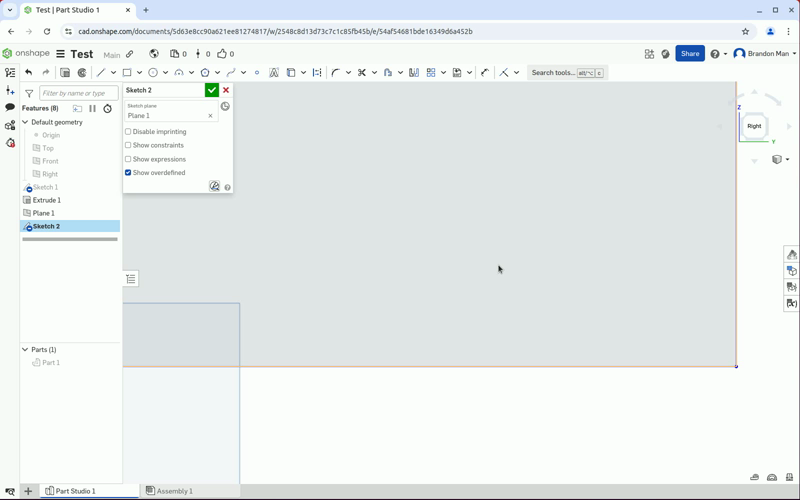
click(498, 264)
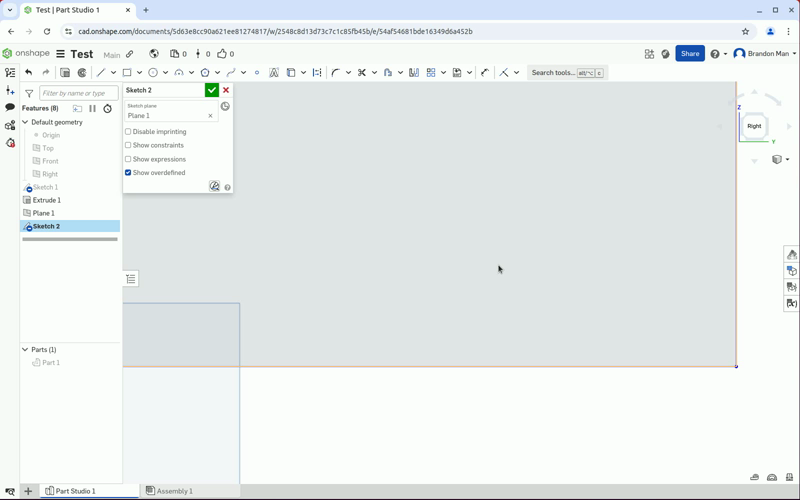
scroll(-6)
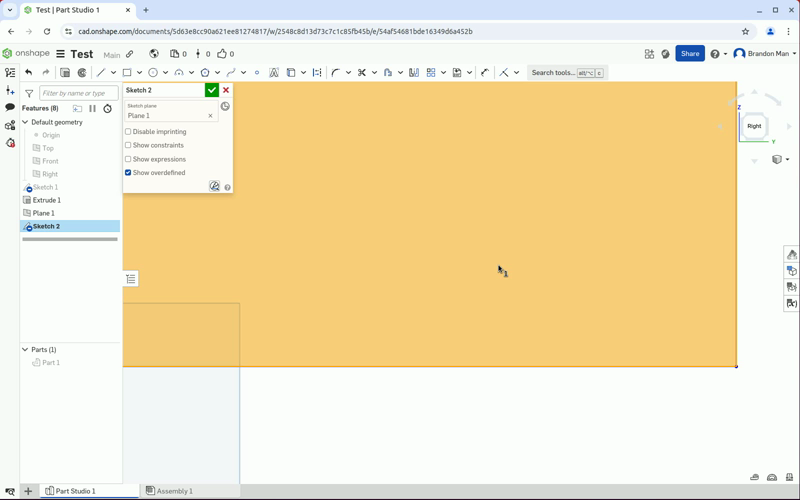
scroll(-6)
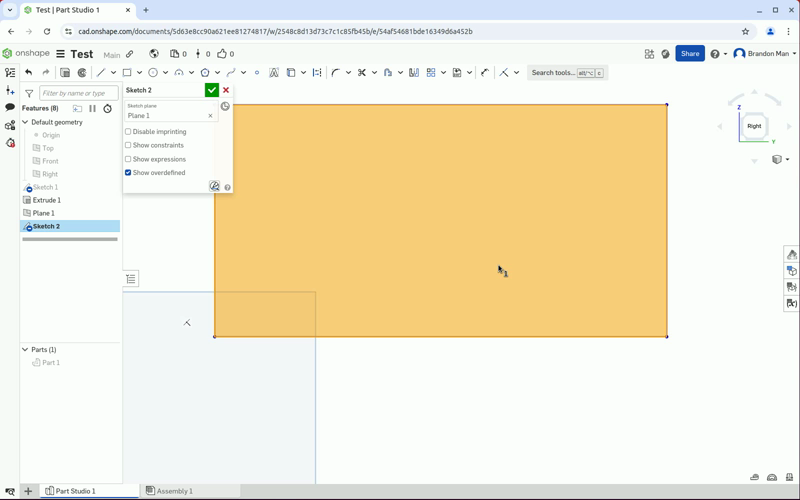
scroll(-6)
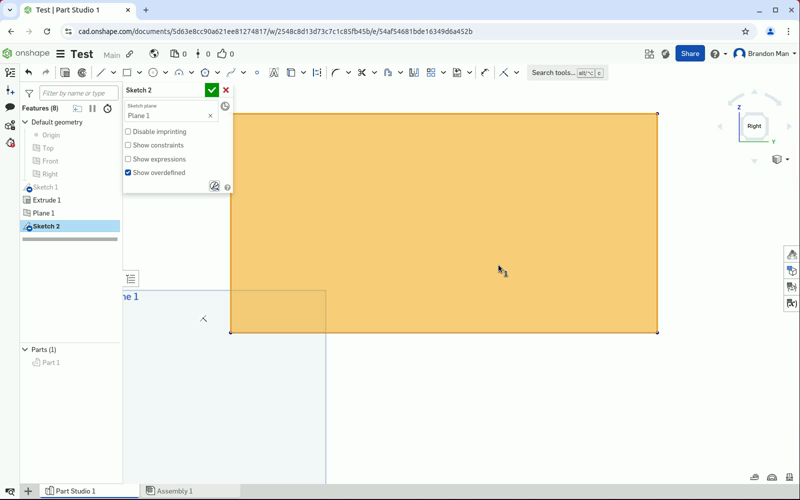
scroll(-6)
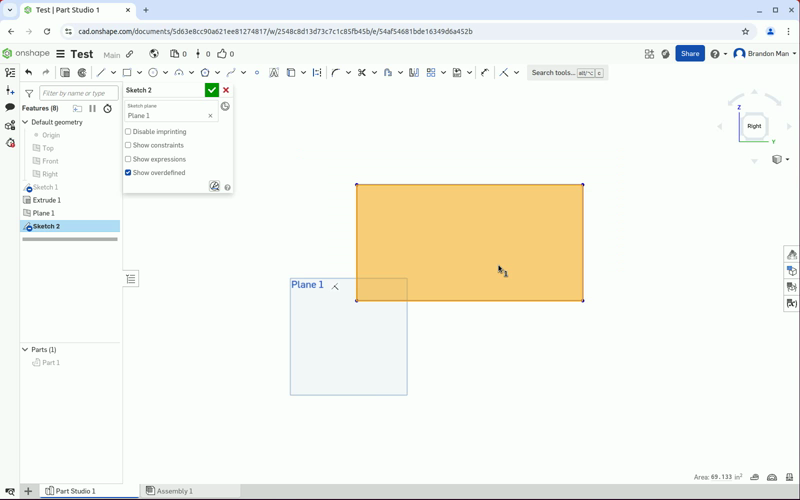
scroll(-6)
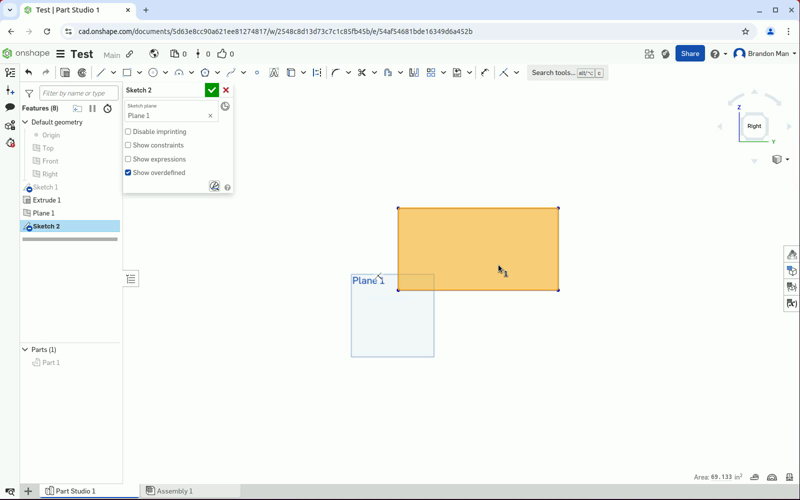
scroll(-6)
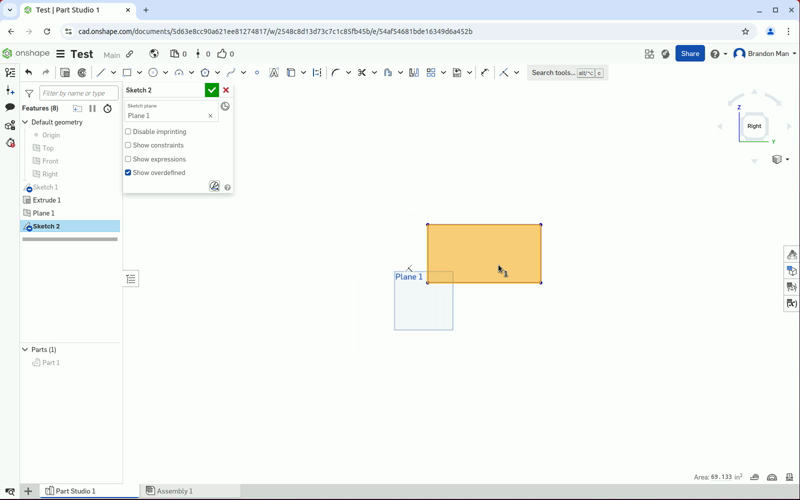
scroll(-6)
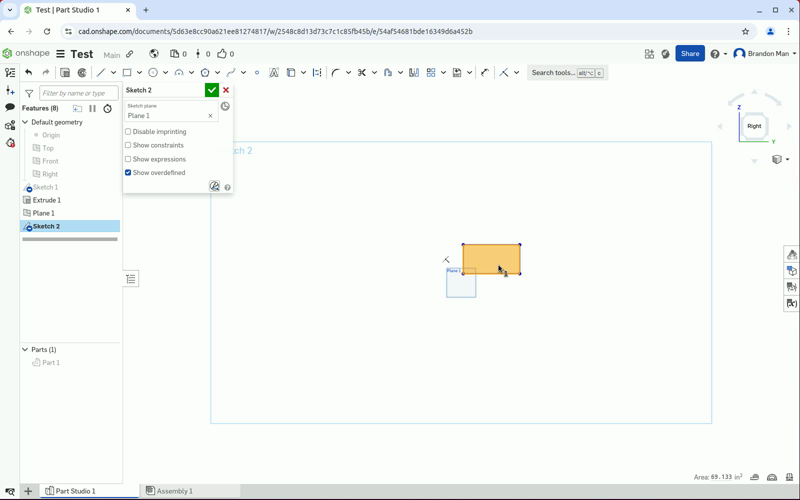
mouse_move(73, 352)
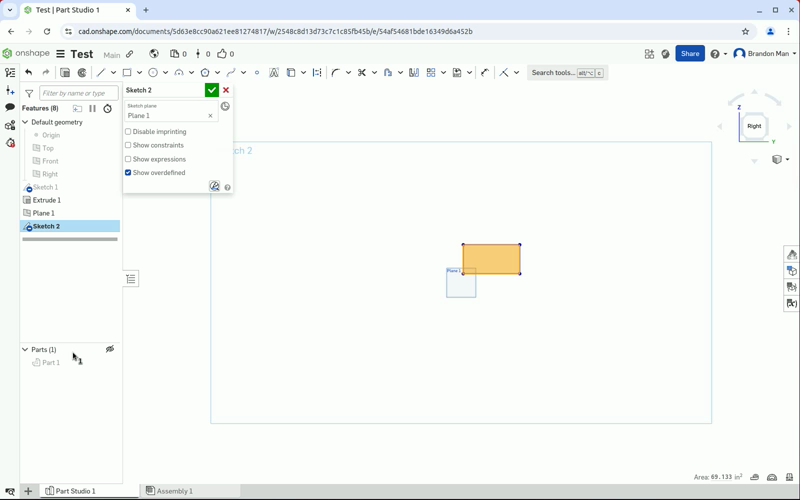
key(shift+y)
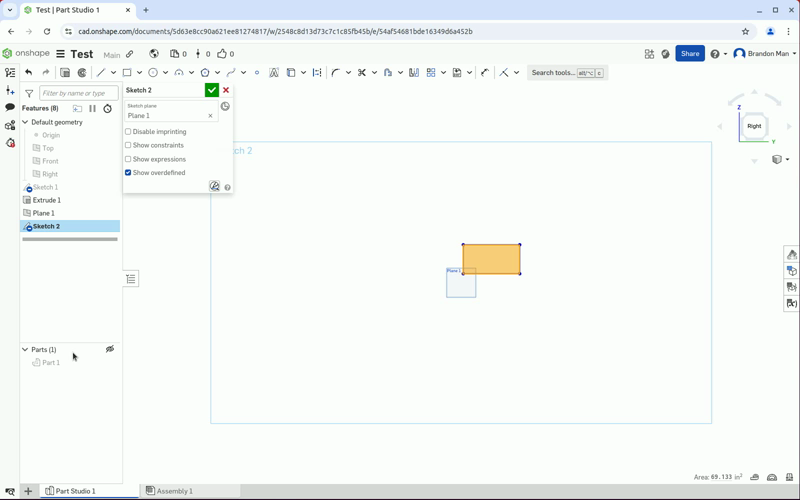
key(shift+e)
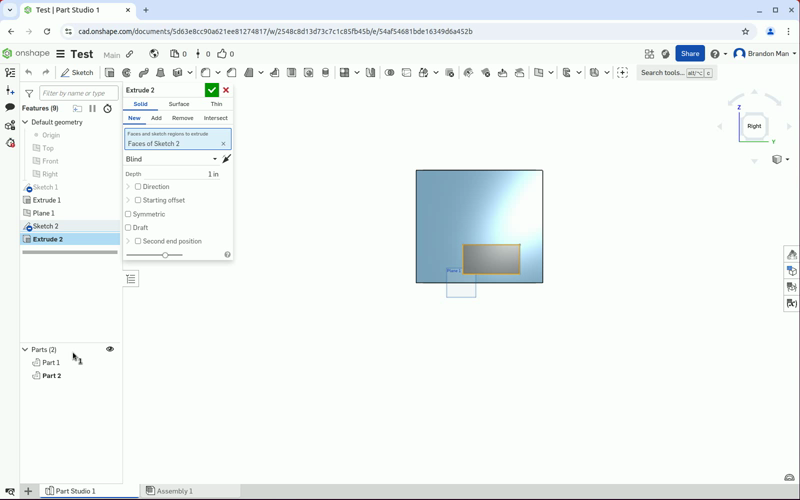
mouse_move(143, 106)
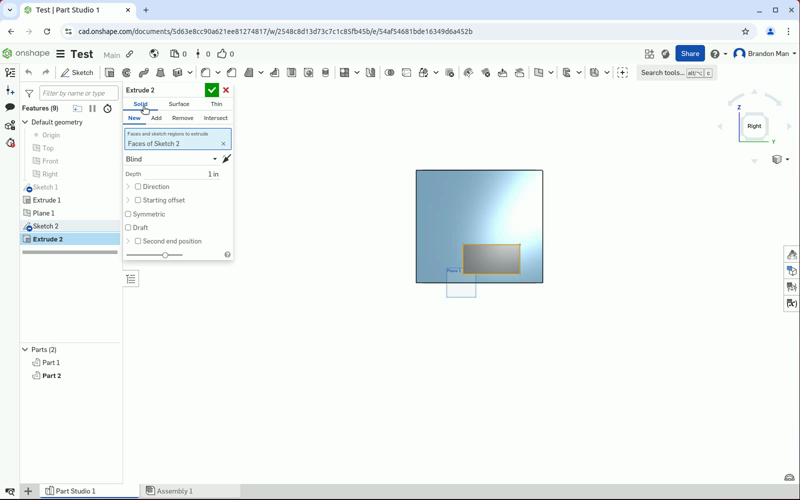
click(143, 106)
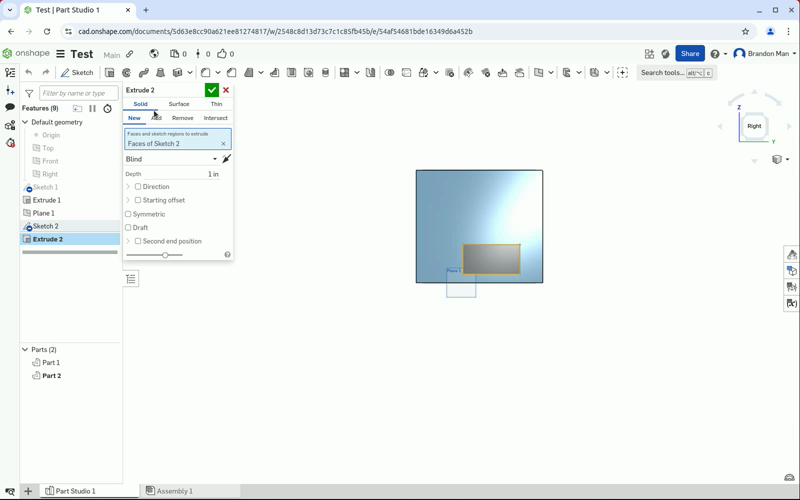
mouse_move(186, 120)
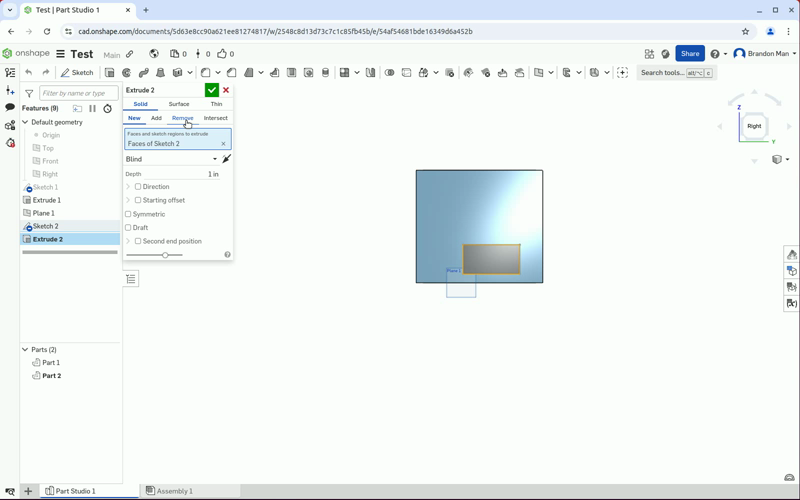
click(186, 120)
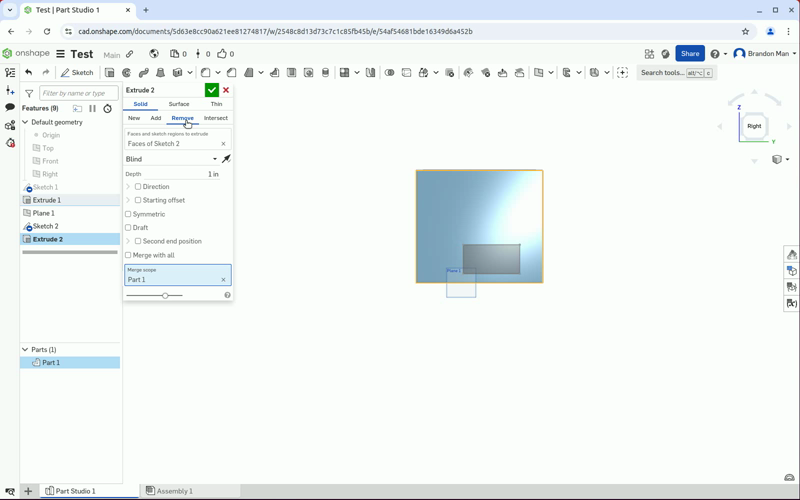
key(tab, 4)
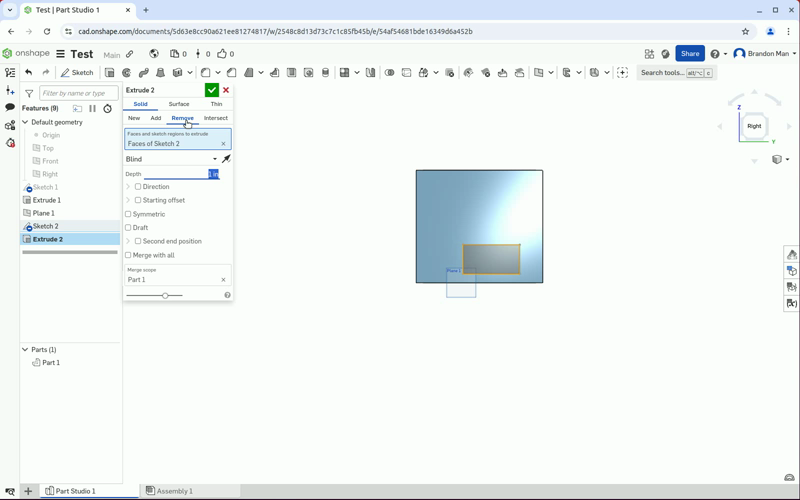
text(5.777)
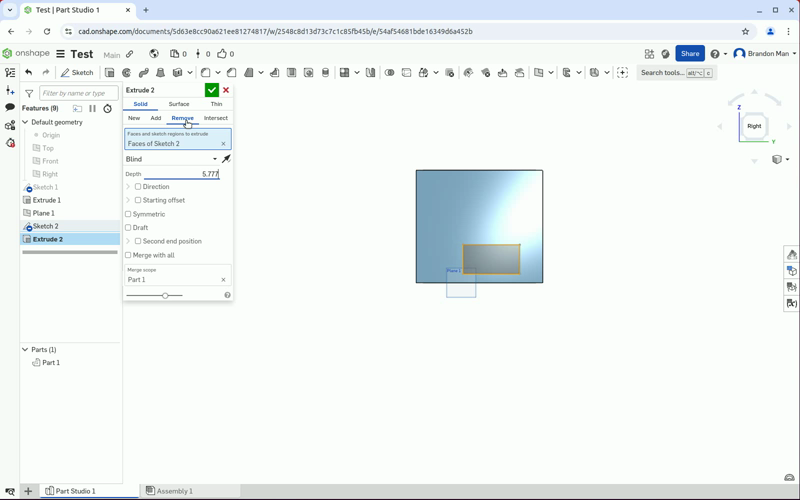
key(tab, 6)
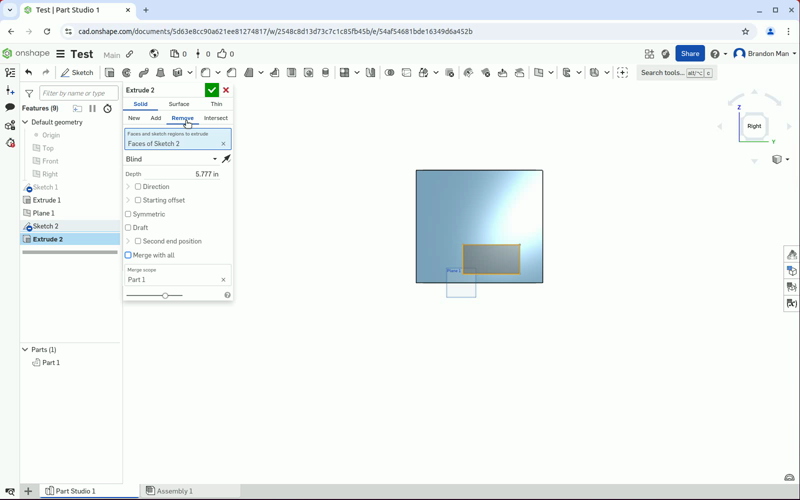
key(space)
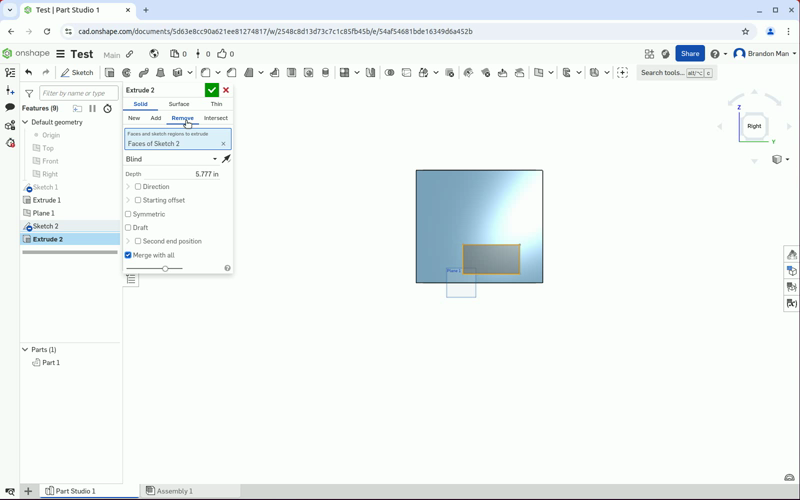
key(enter)
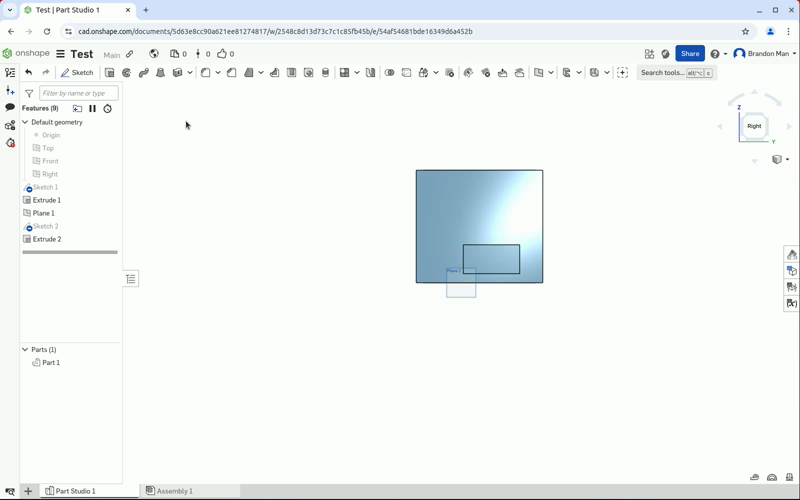
key(shift+h)
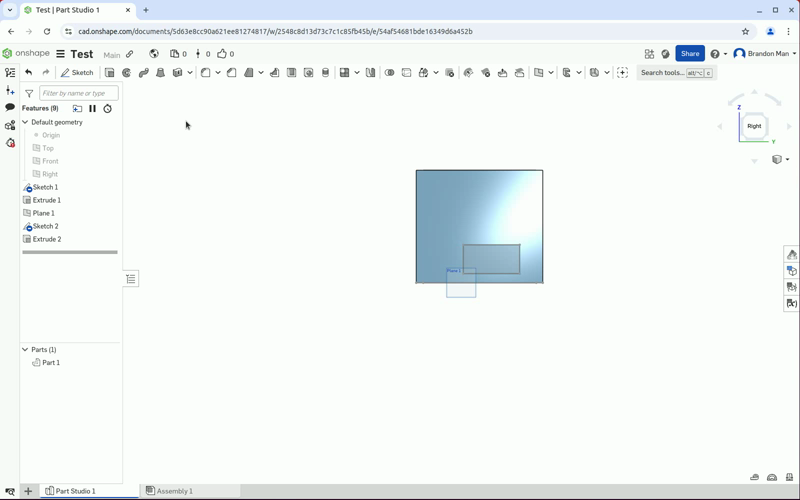
key(shift+h)
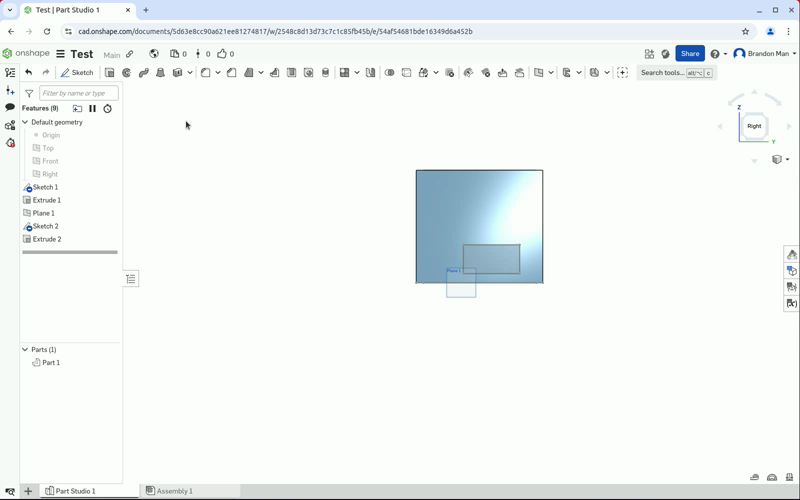
key(shift+7)
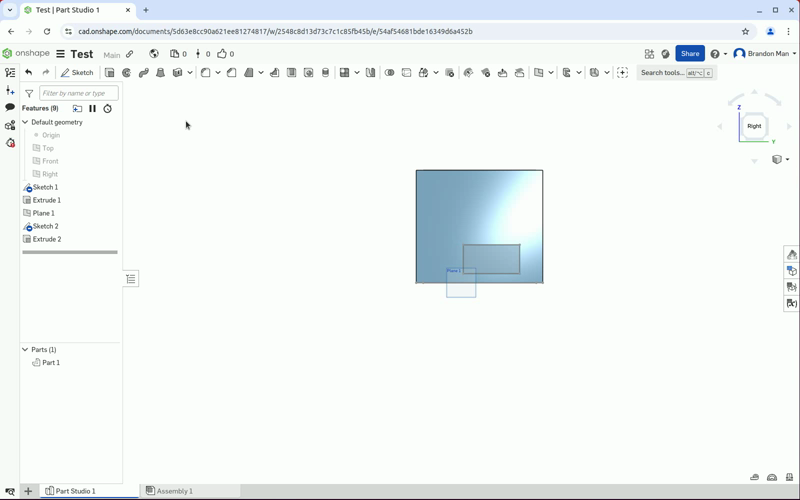
key(right, 2)
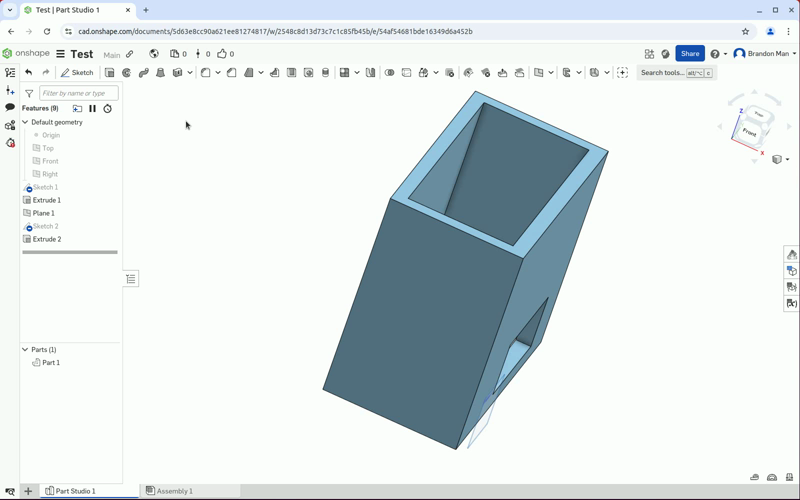
key(down, 2)
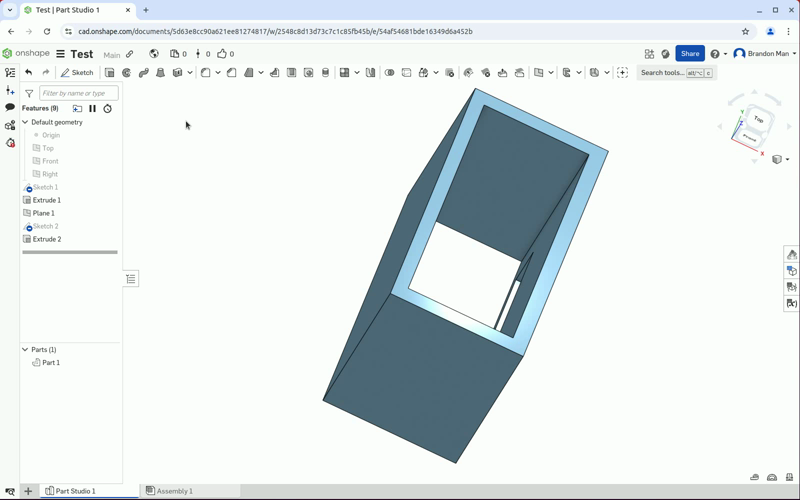
key(up, 2)
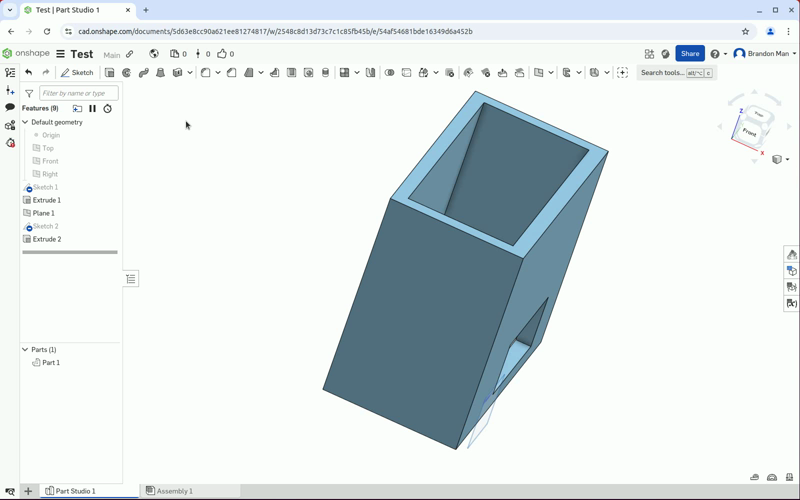
key(left, 2)
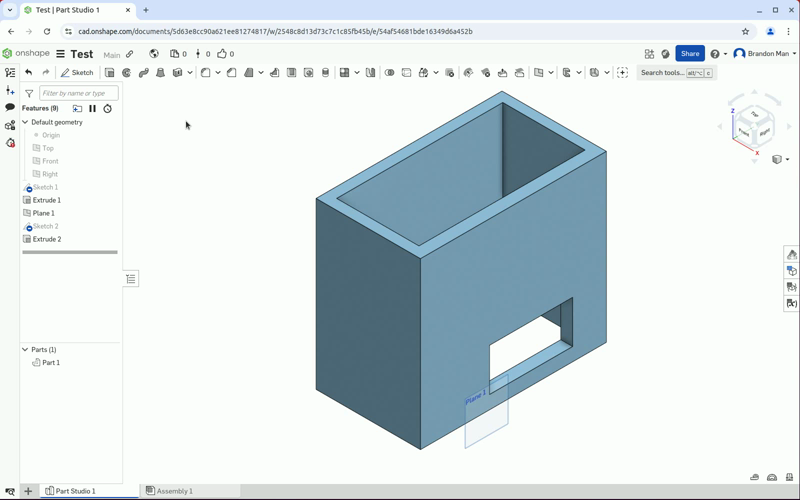
mouse_move(73, 189)
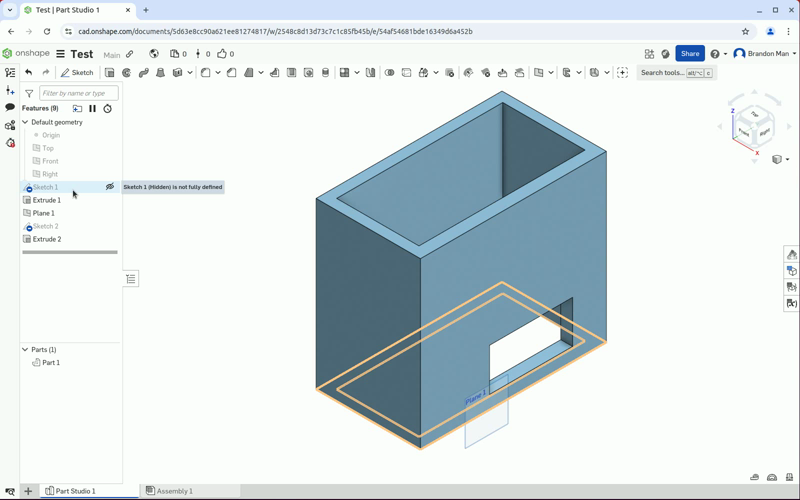
click(73, 189)